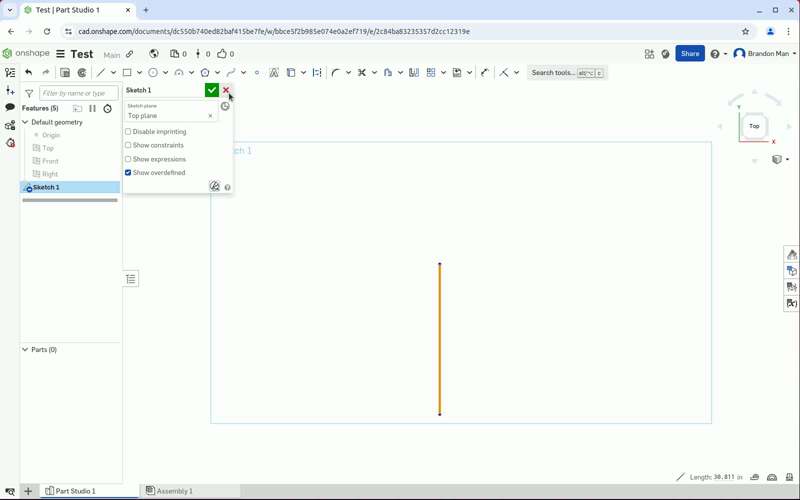
key(shift+h)
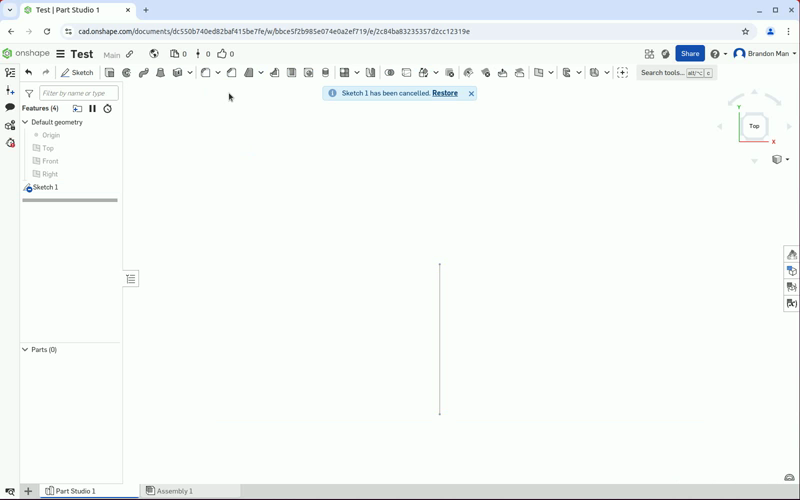
mouse_move(73, 352)
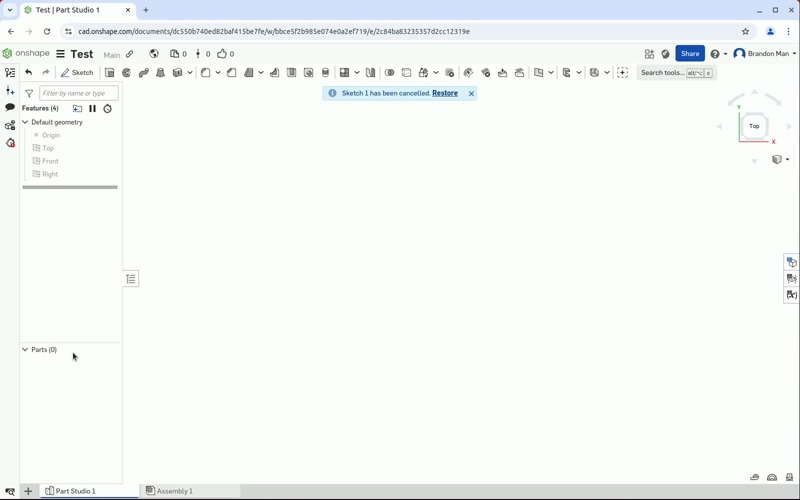
key(y)
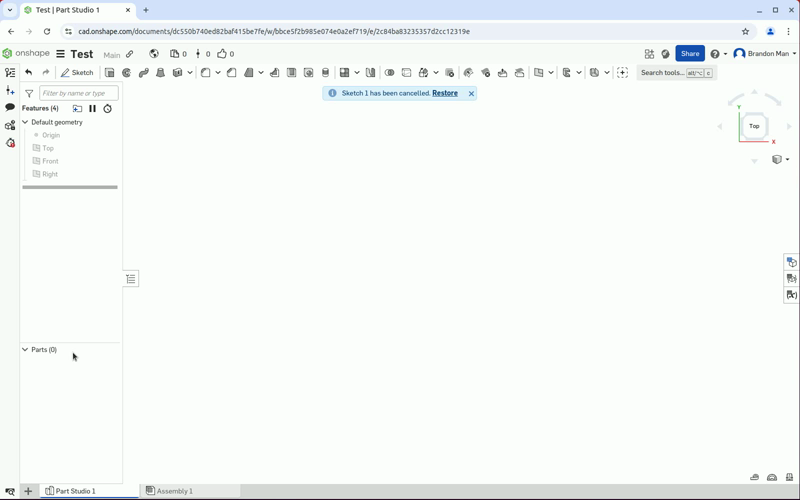
key(shift+p)
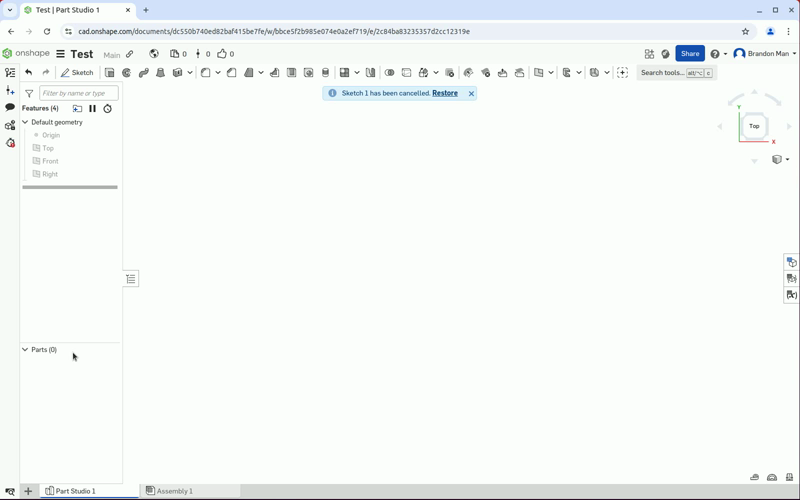
key(space)
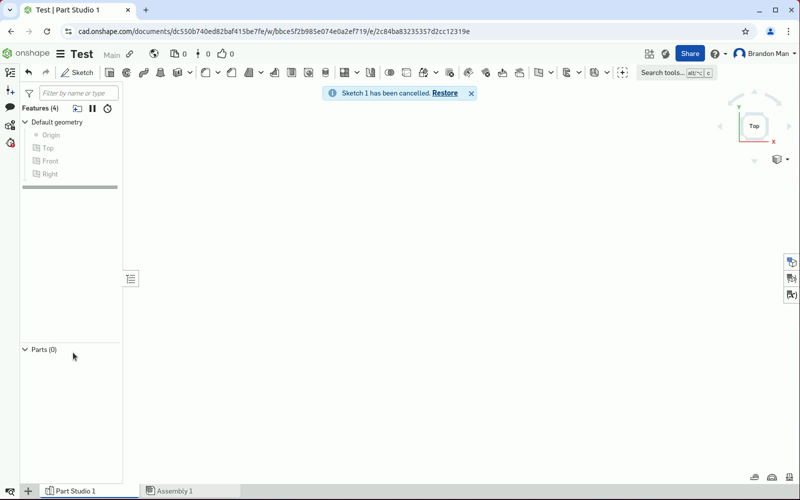
key_down(shift)
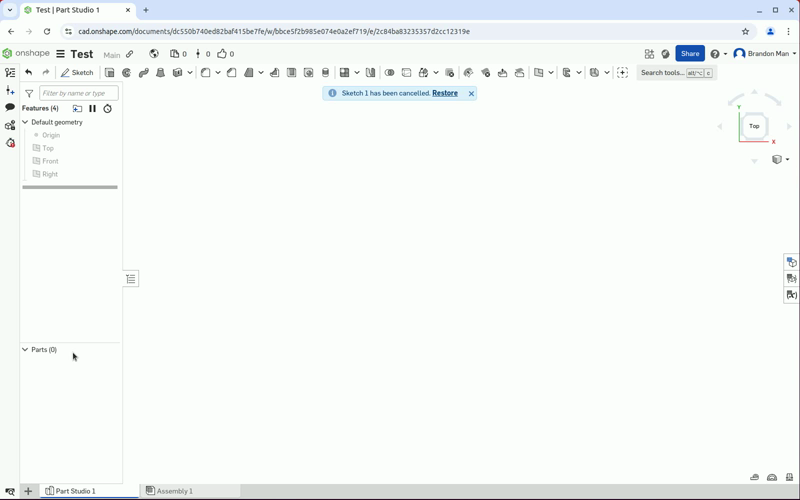
key(up)
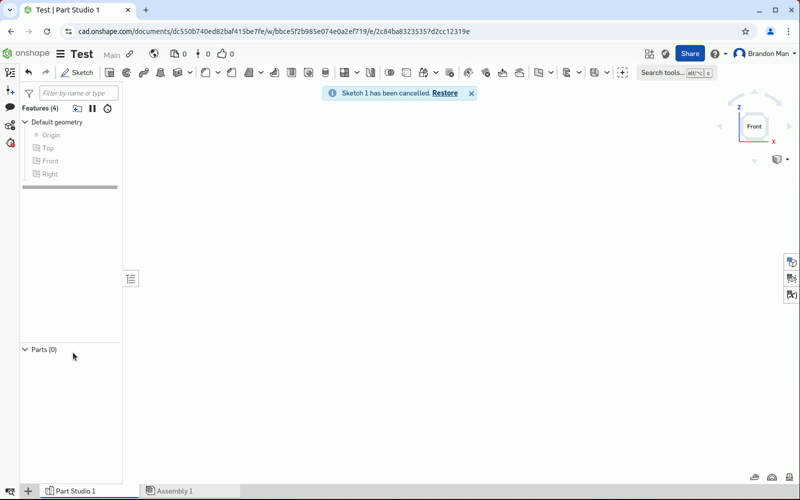
key_up(shift)
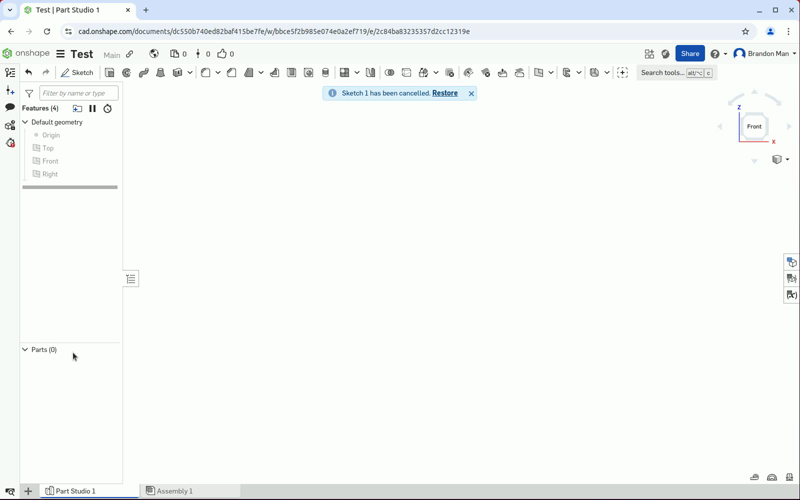
mouse_move(73, 352)
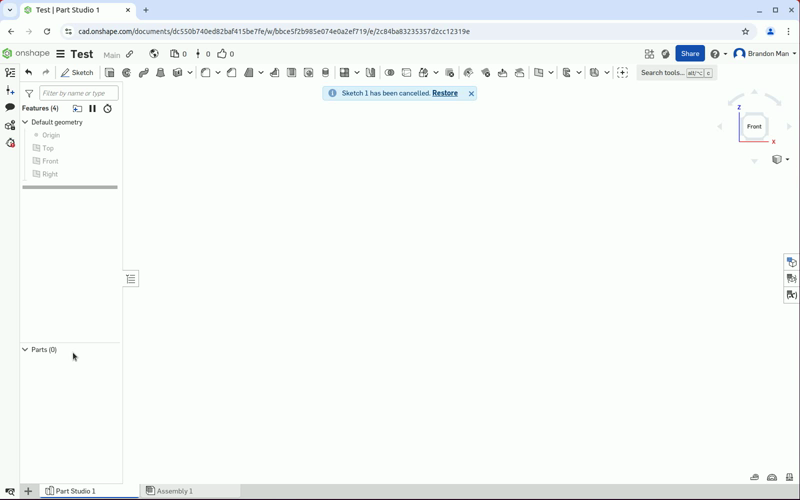
key(shift+y)
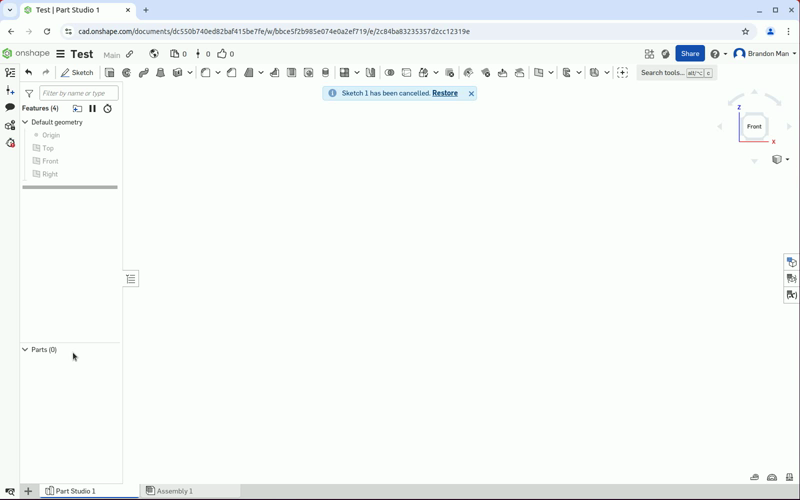
key(shift+s)
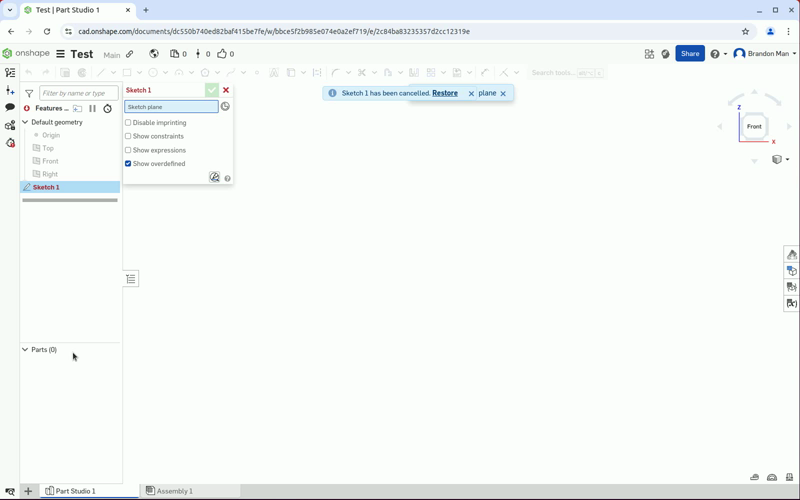
mouse_move(73, 163)
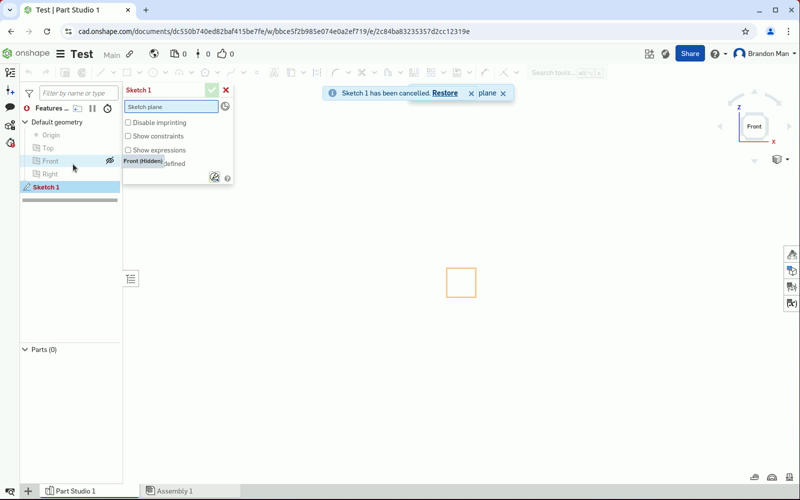
click(73, 163)
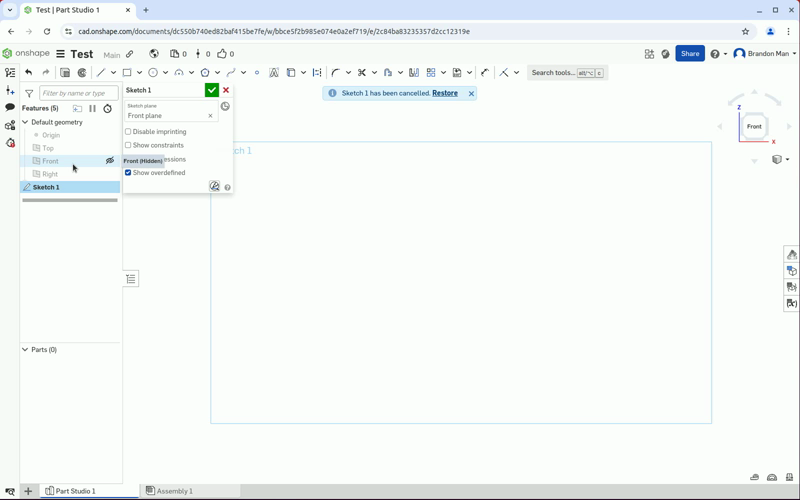
mouse_move(73, 352)
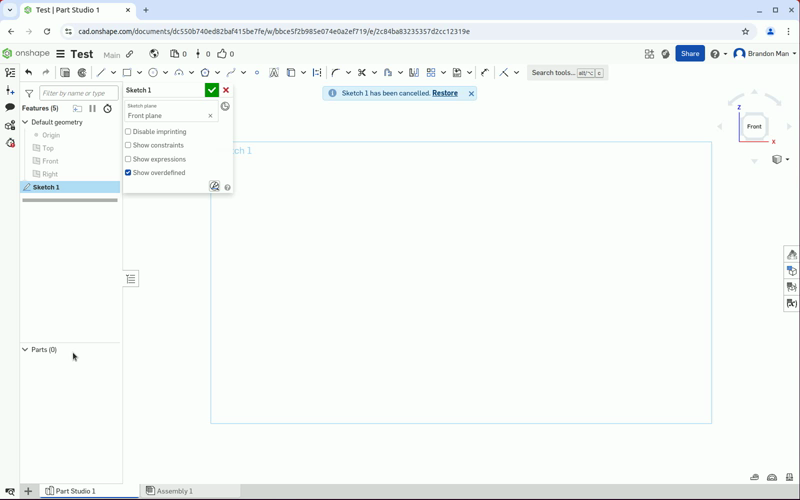
key(y)
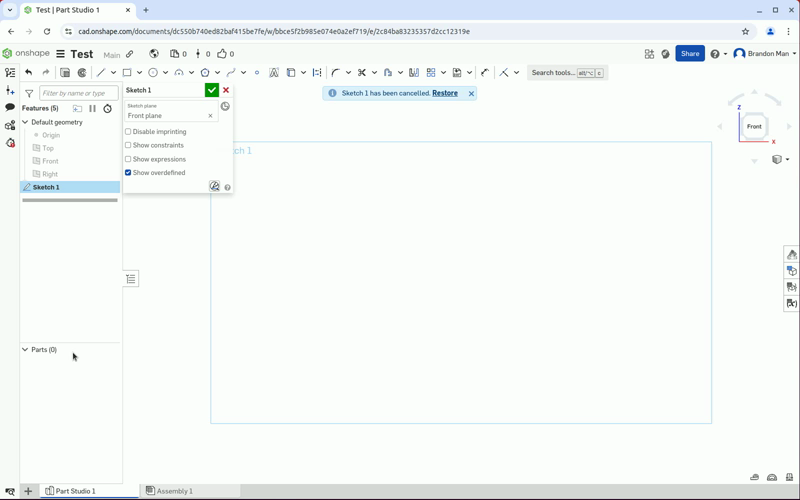
key(l)
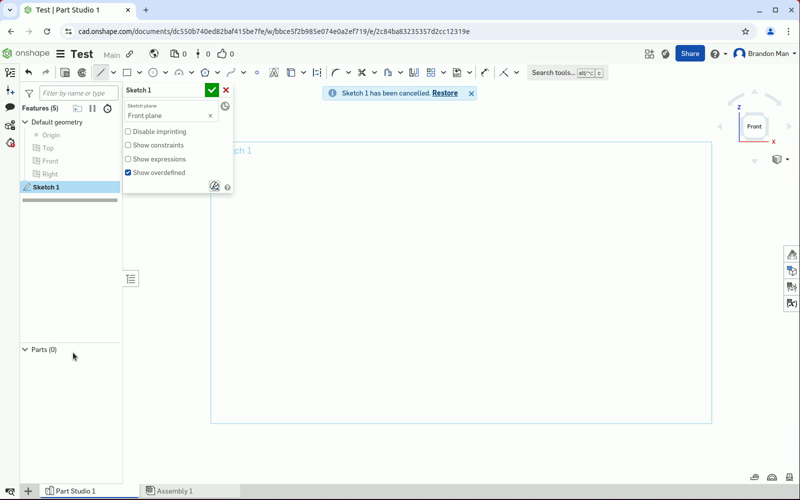
key_down(shift)
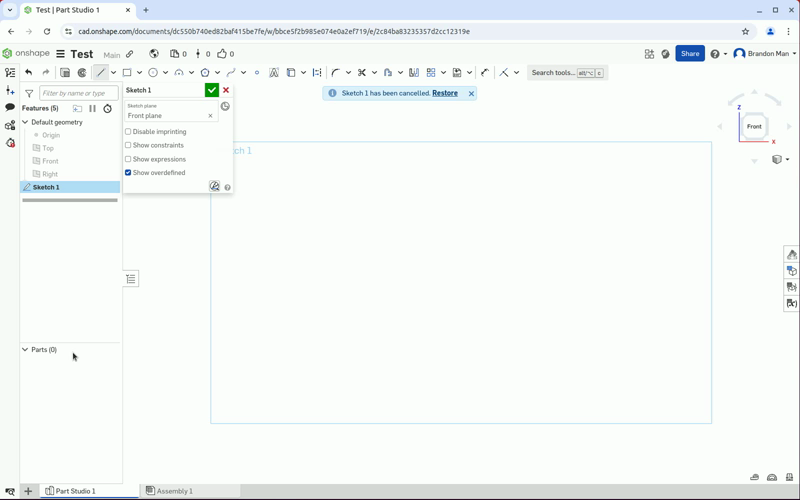
mouse_move(348, 282)
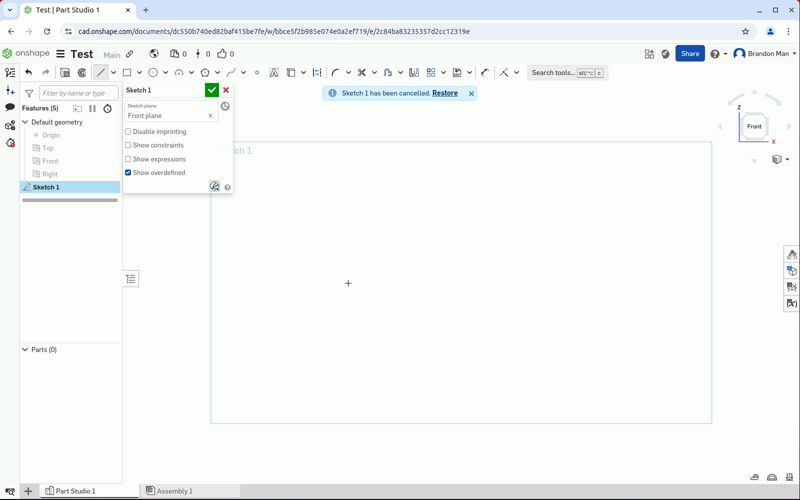
click(348, 282)
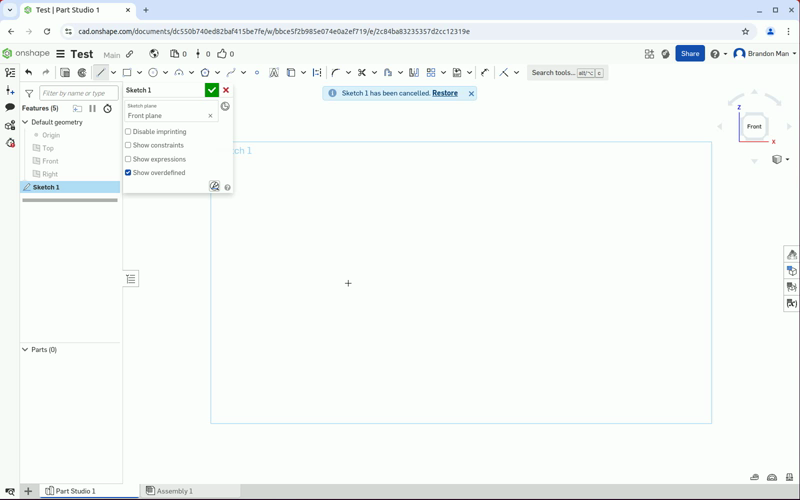
key_up(shift)
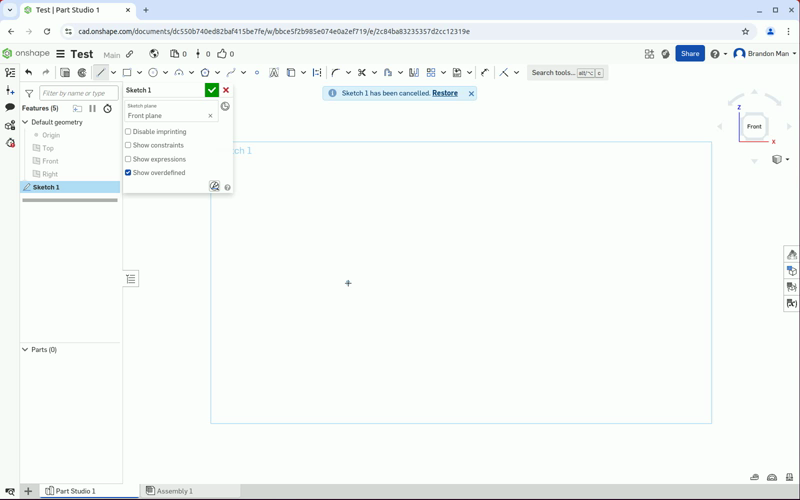
key_down(shift)
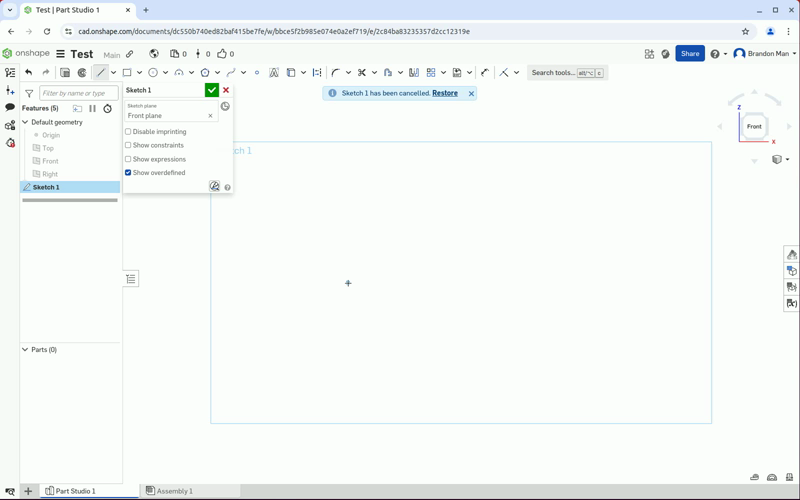
mouse_move(378, 282)
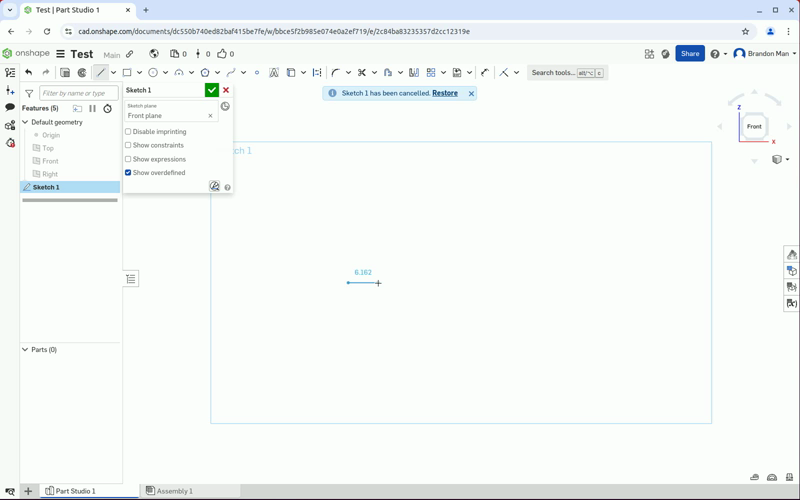
mouse_move(386, 282)
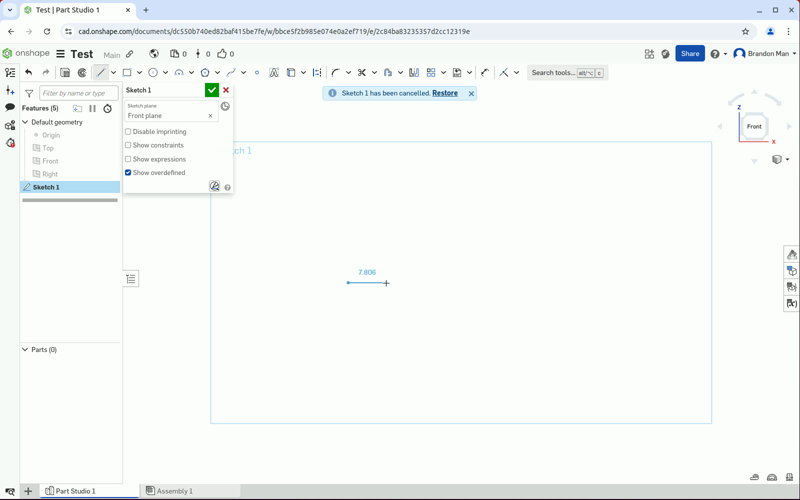
click(386, 282)
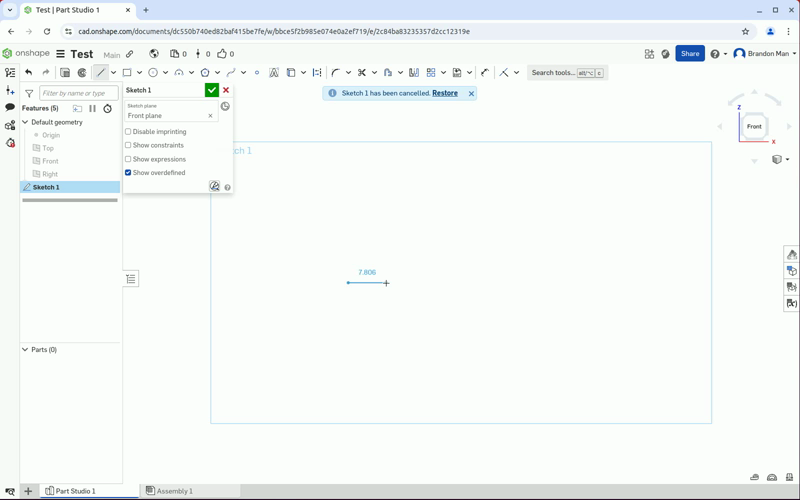
key_up(shift)
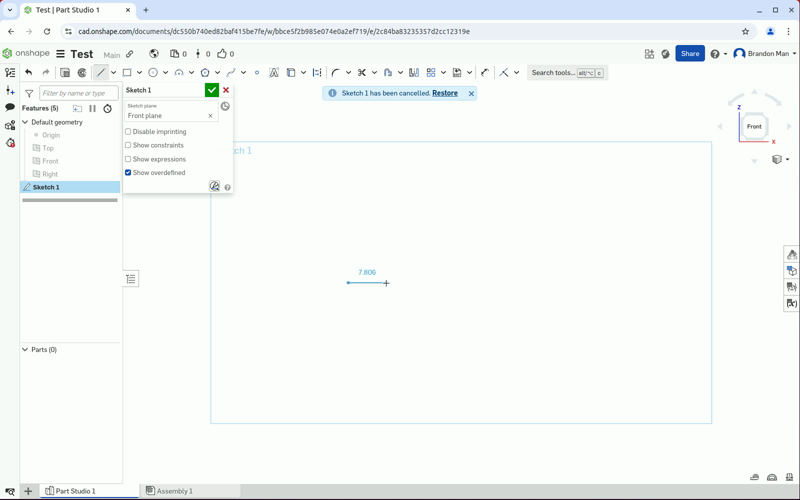
key_down(shift)
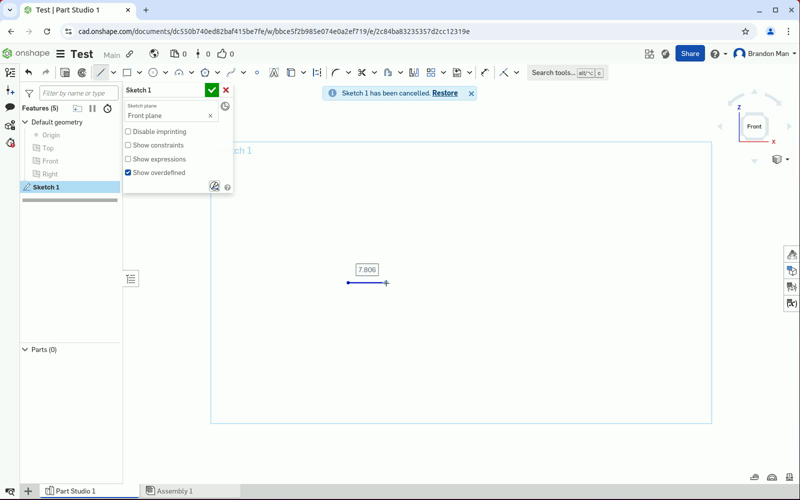
mouse_move(416, 282)
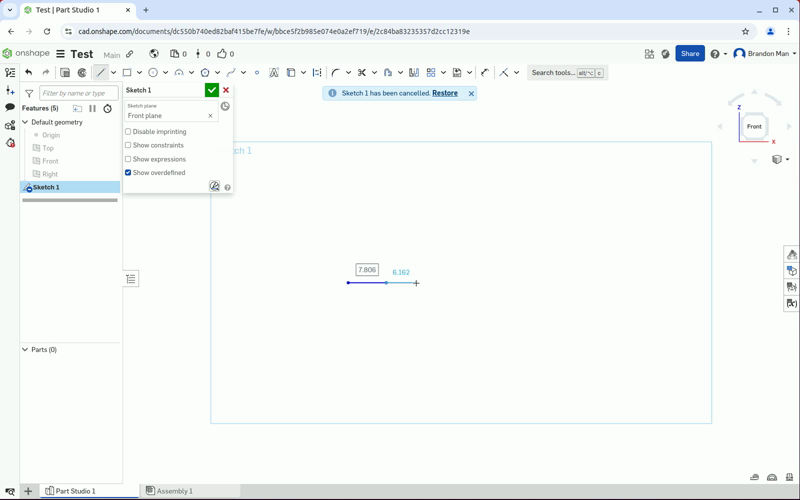
mouse_move(386, 264)
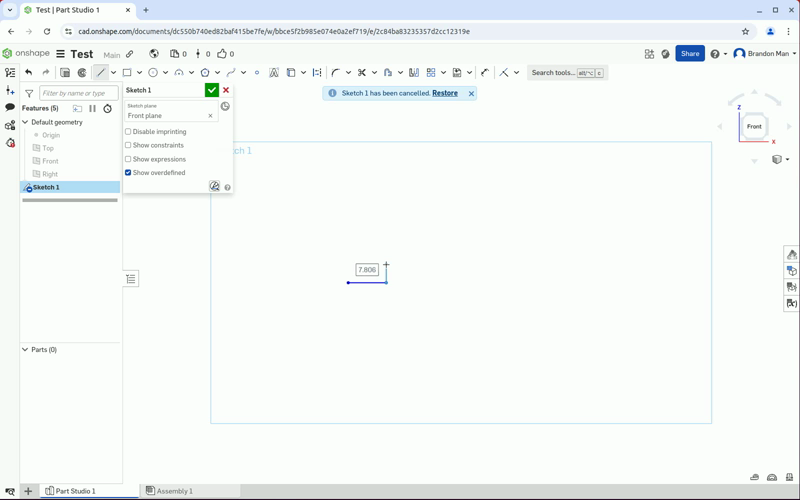
click(386, 264)
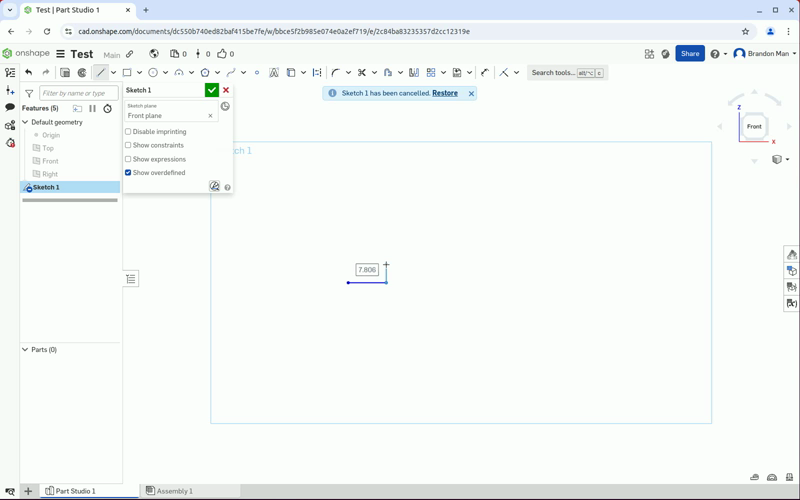
key_up(shift)
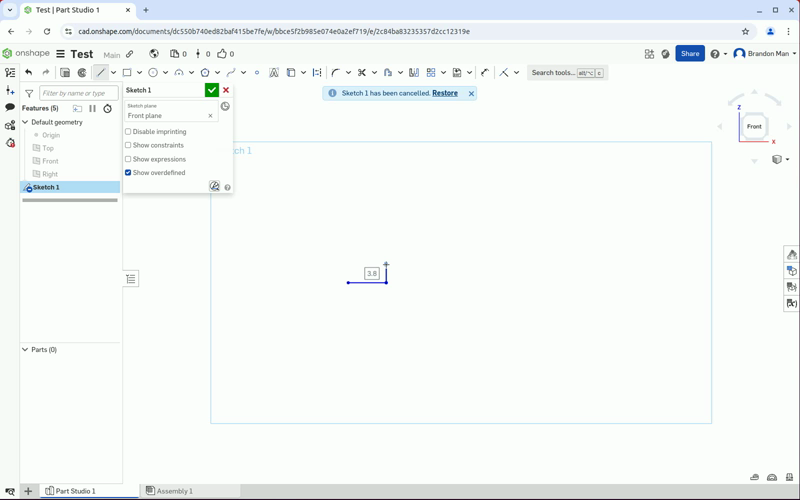
key_down(shift)
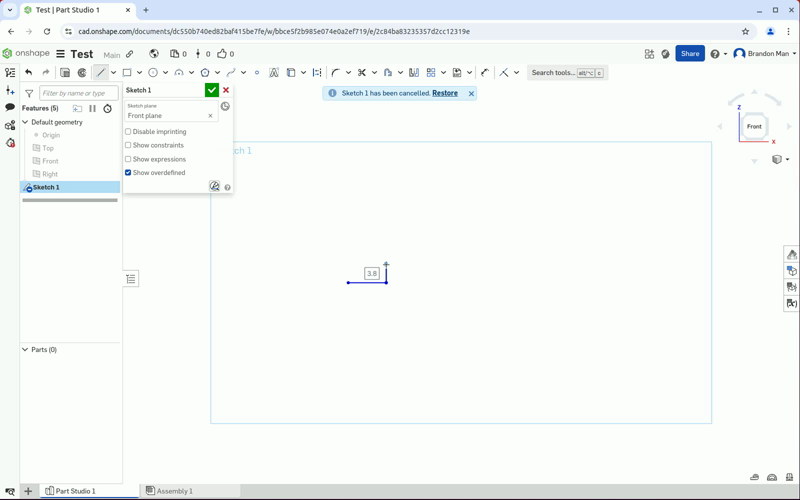
mouse_move(416, 264)
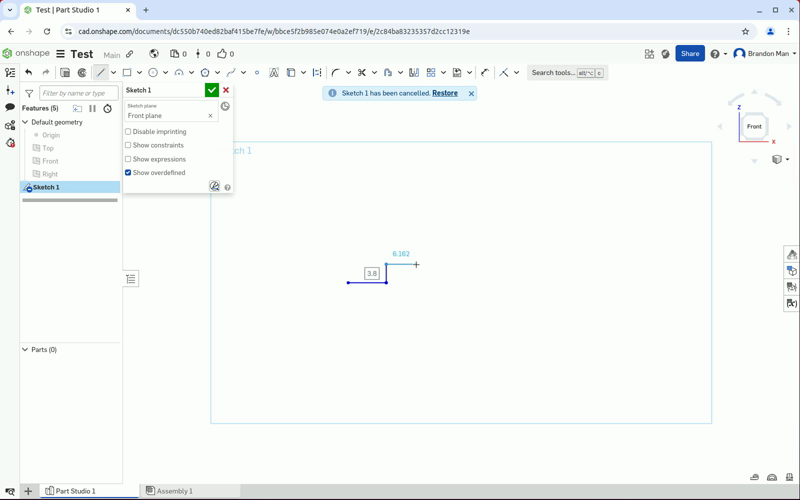
mouse_move(422, 264)
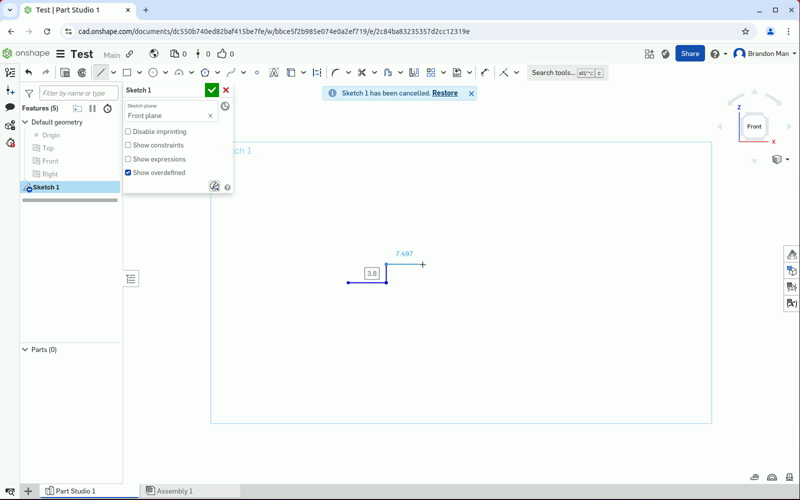
click(422, 264)
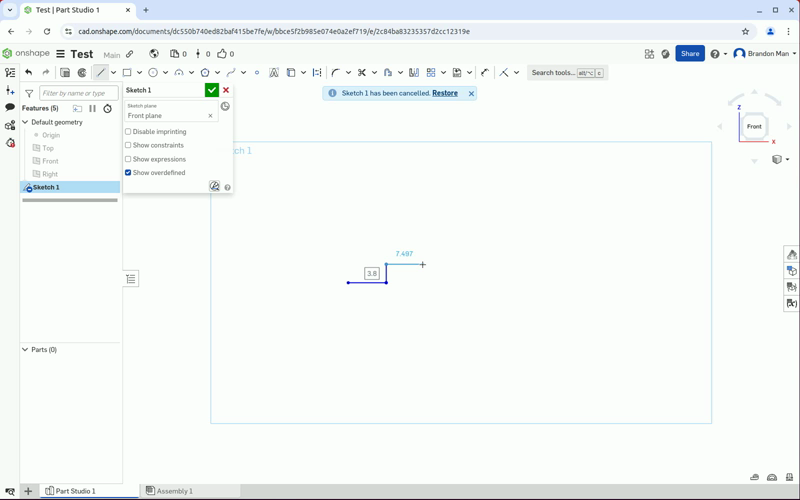
key_up(shift)
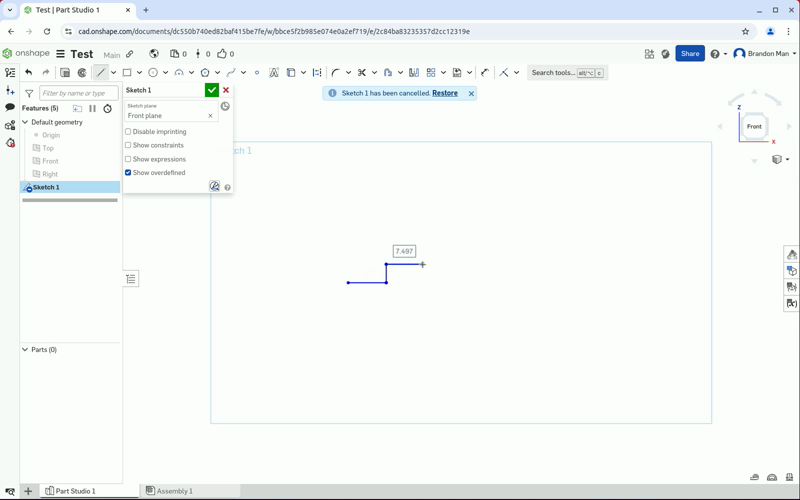
key_down(shift)
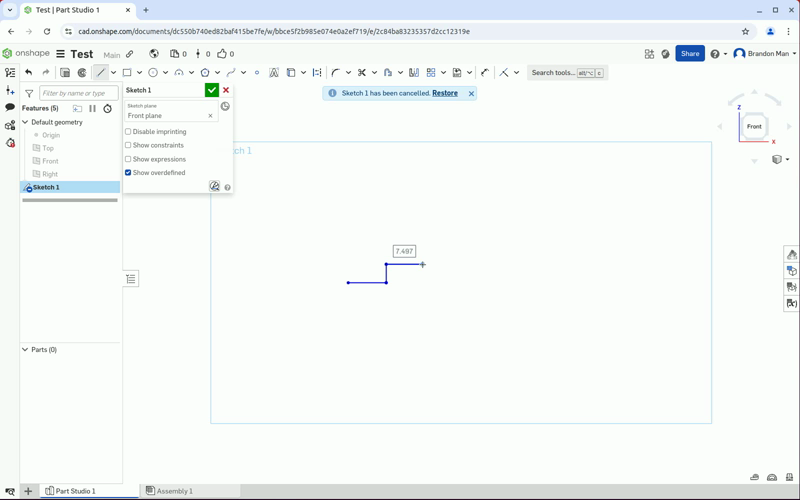
mouse_move(453, 264)
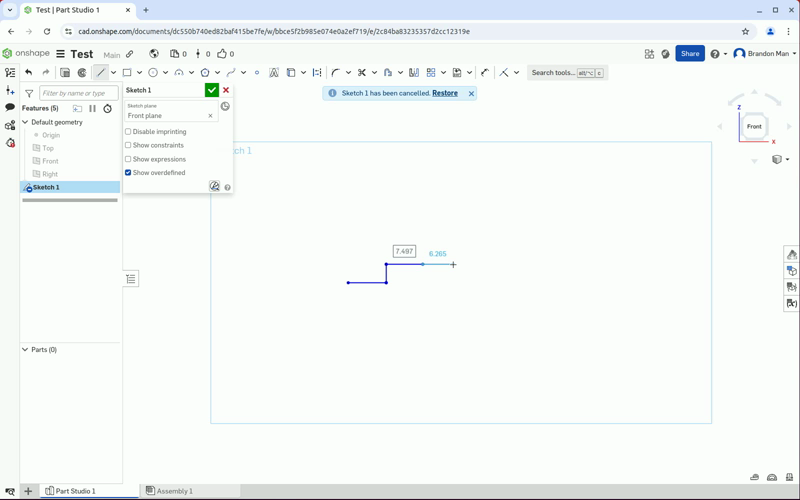
mouse_move(422, 282)
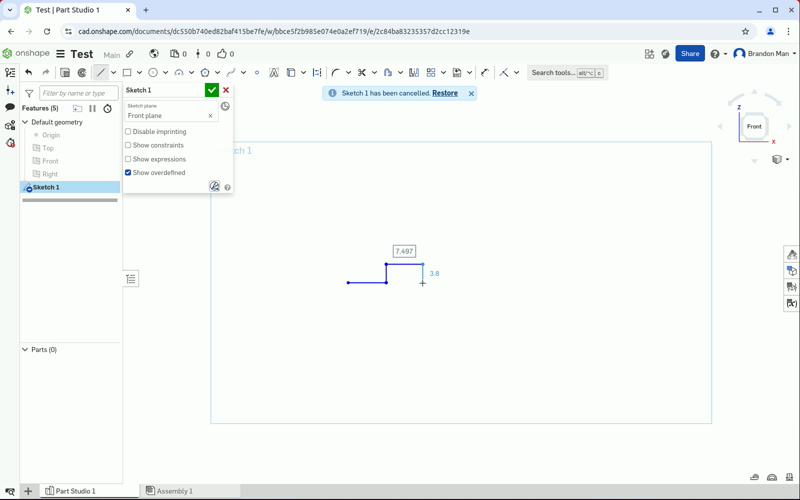
click(422, 282)
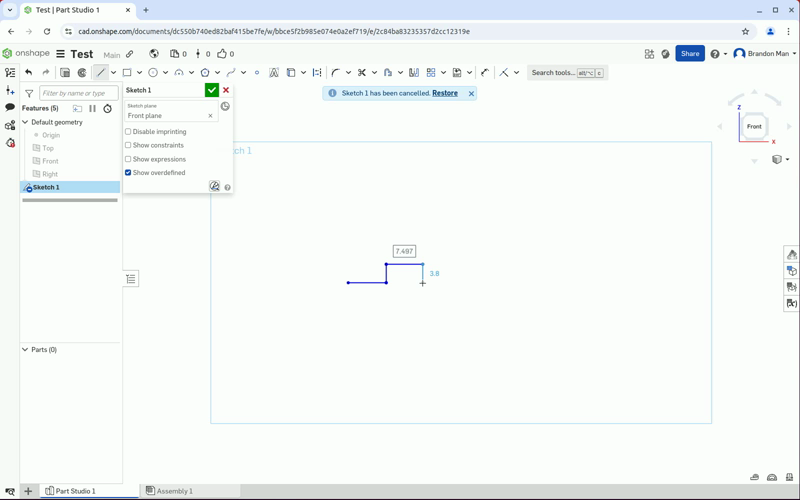
key_up(shift)
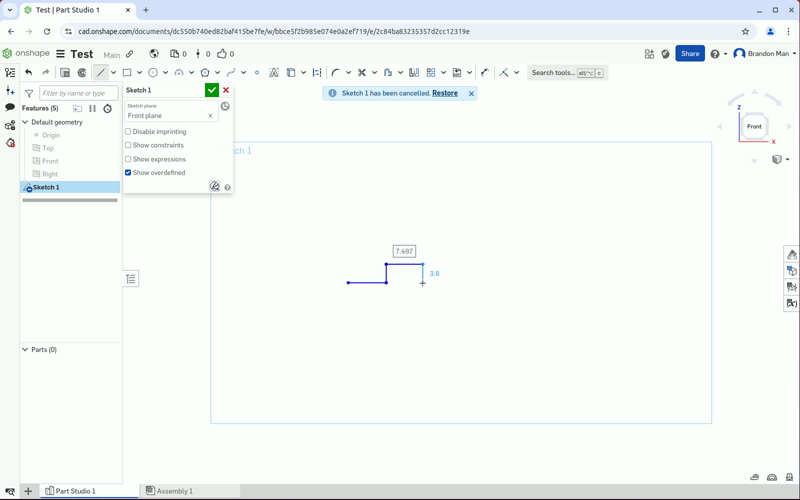
key_down(shift)
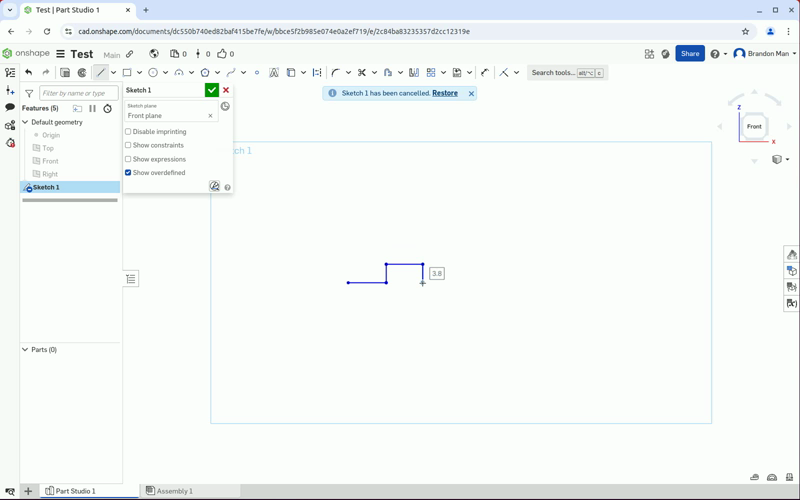
mouse_move(453, 282)
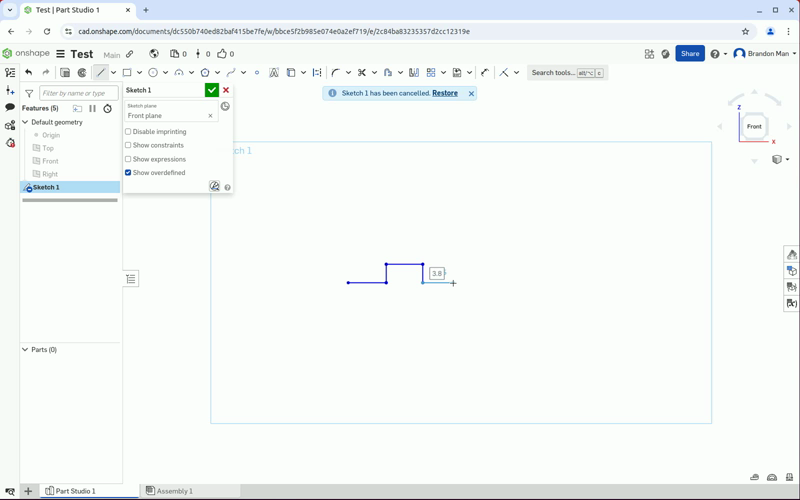
mouse_move(460, 282)
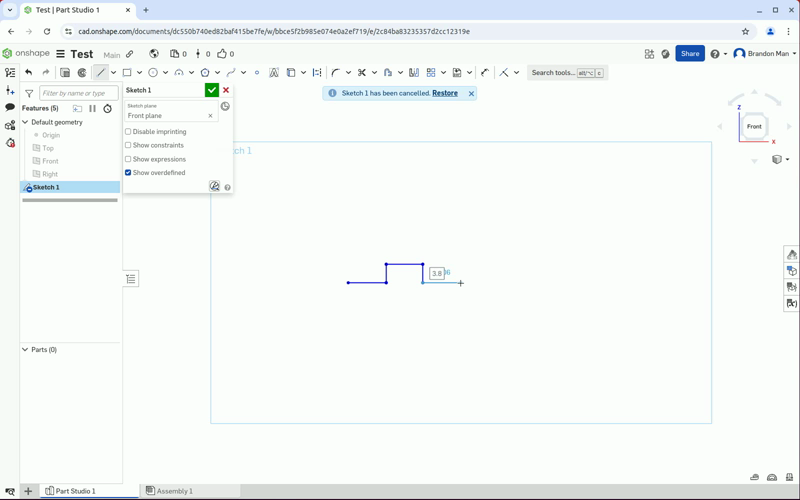
click(460, 282)
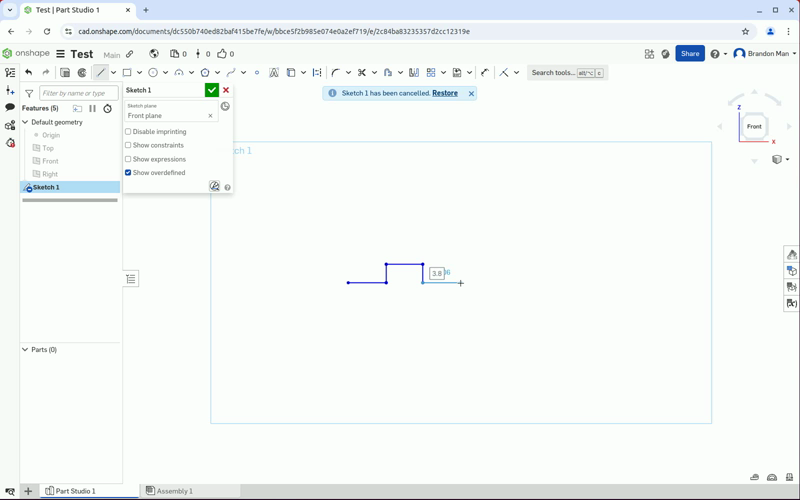
key_up(shift)
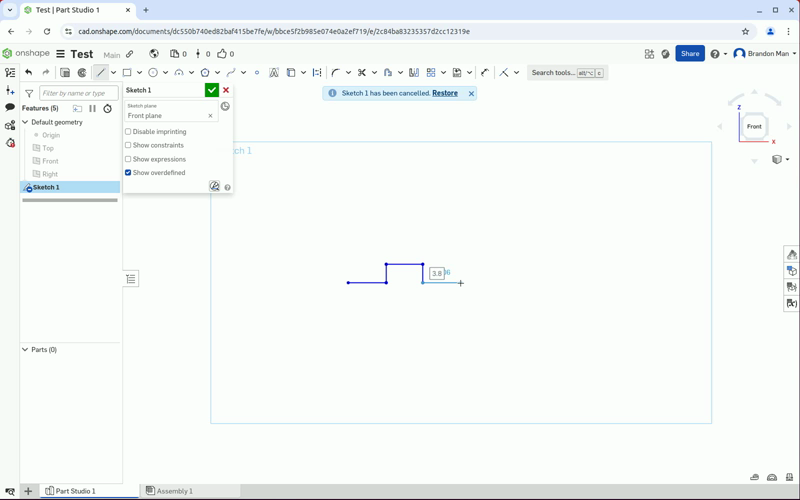
key_down(shift)
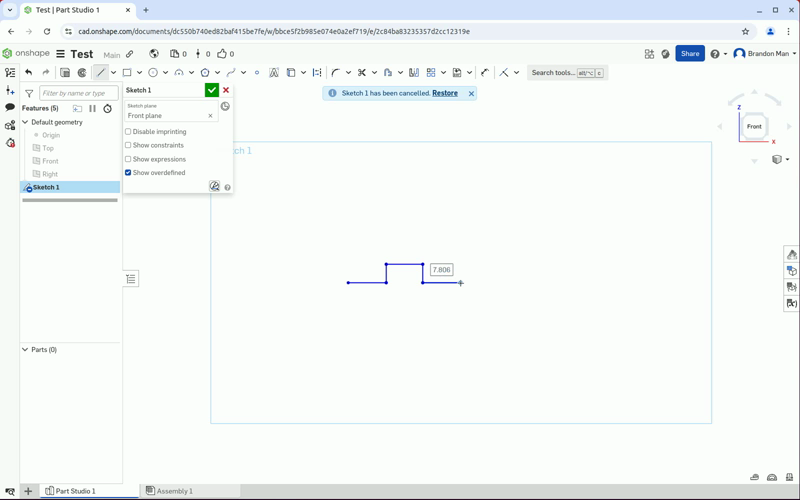
mouse_move(460, 189)
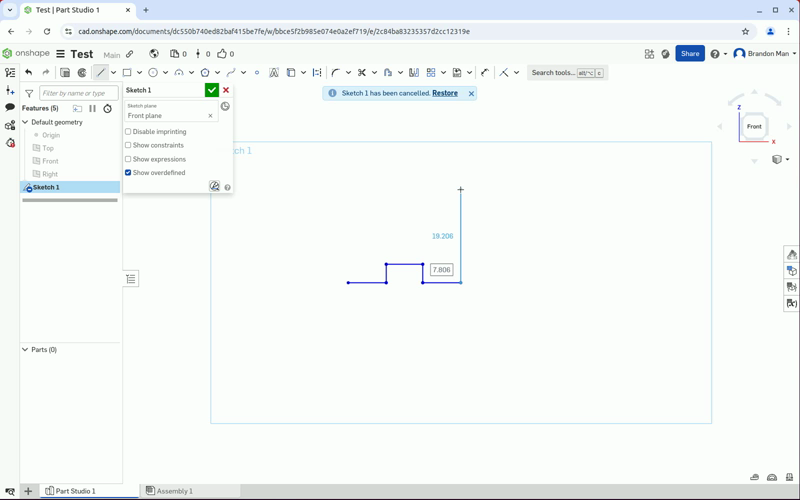
click(460, 189)
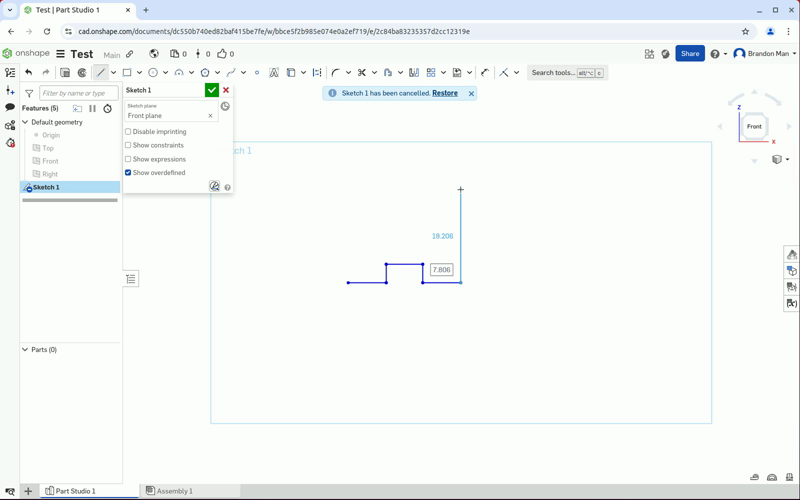
key_up(shift)
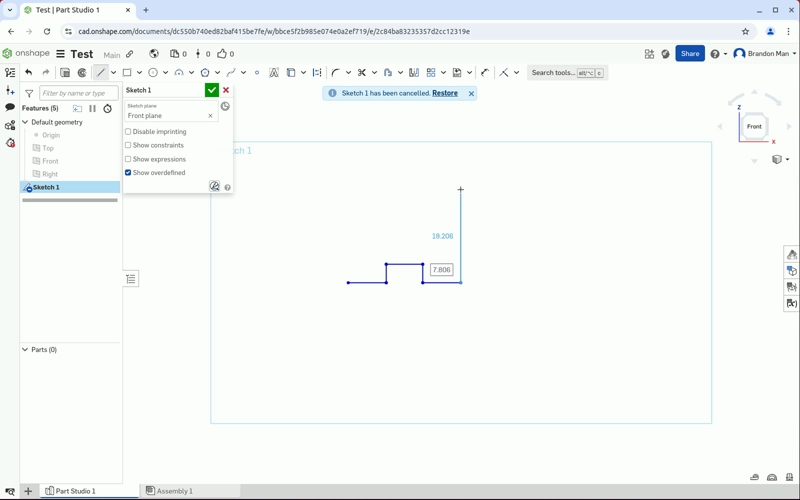
key_down(shift)
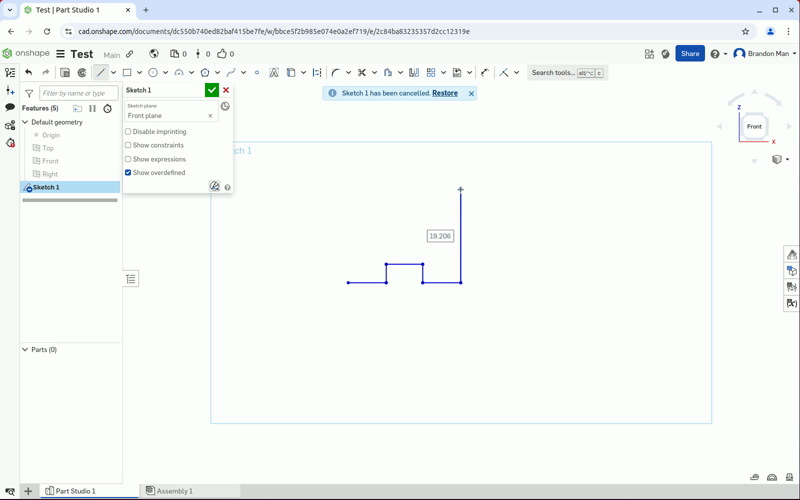
mouse_move(348, 189)
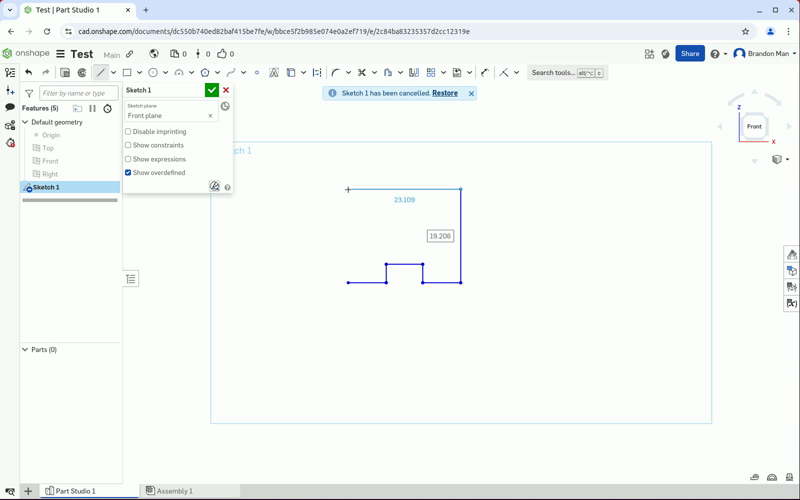
click(348, 189)
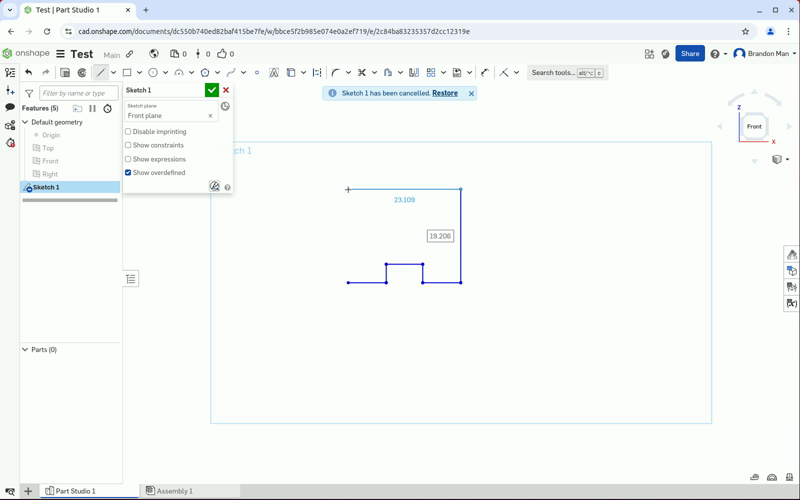
key_up(shift)
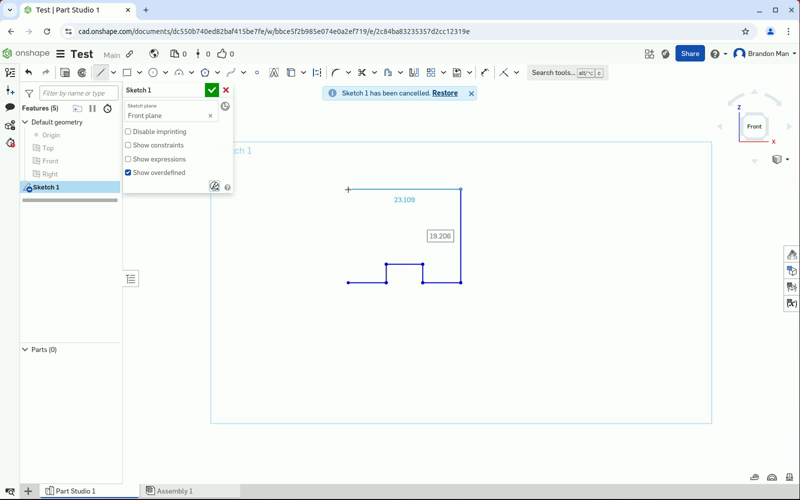
key_down(shift)
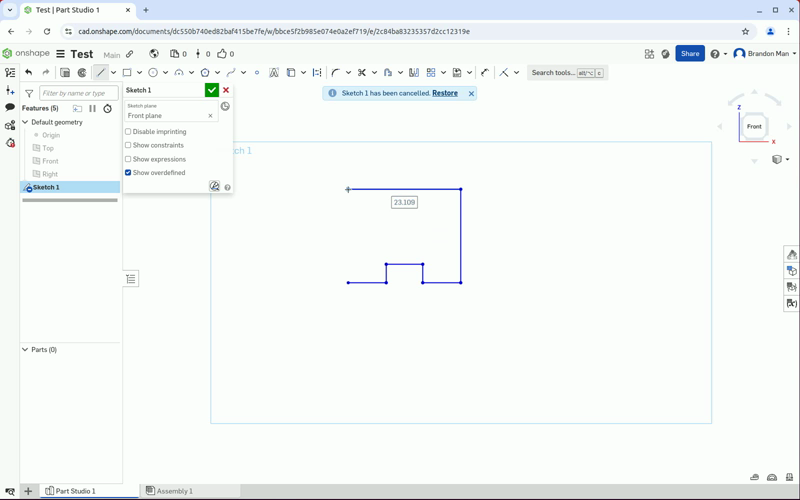
mouse_move(348, 282)
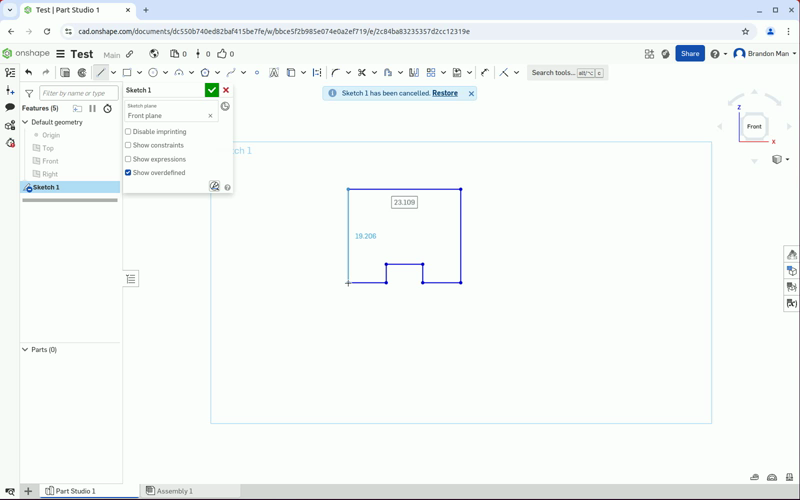
key_up(shift)
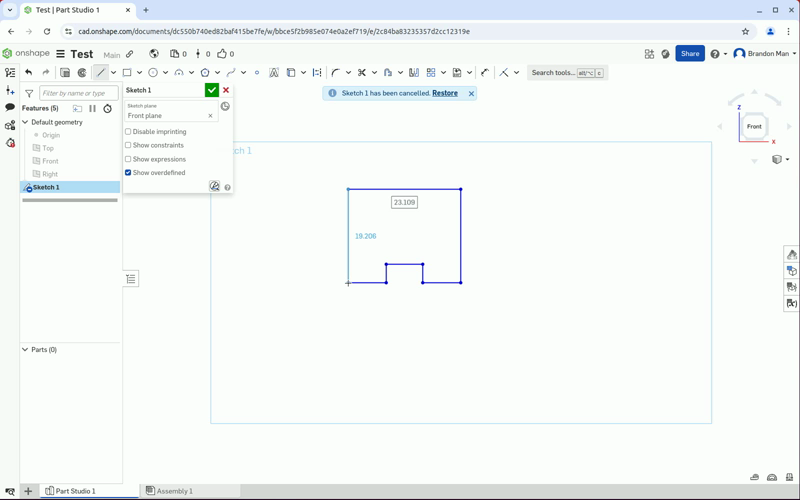
click(348, 282)
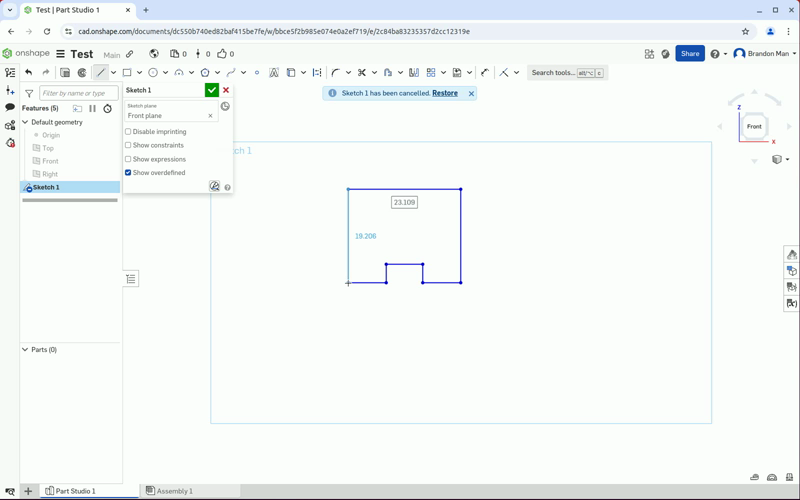
key(esc)
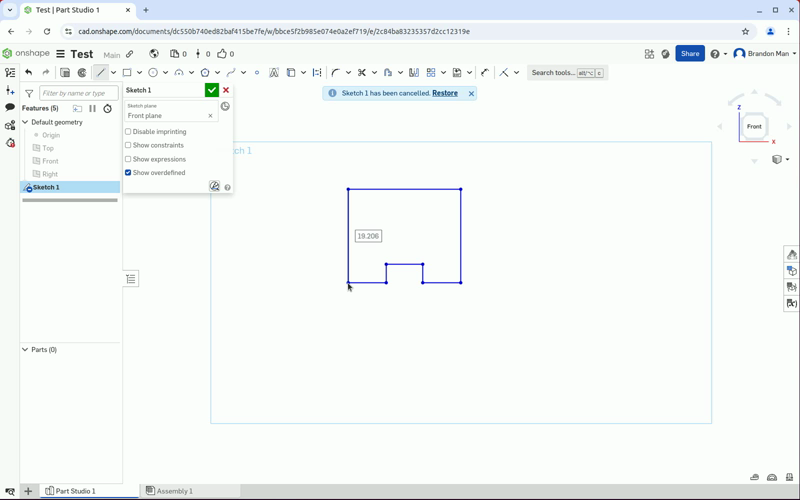
mouse_move(382, 220)
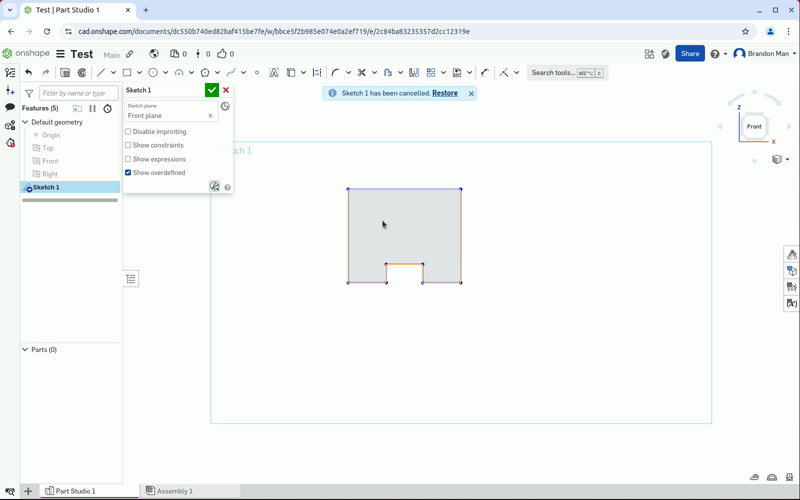
click(382, 220)
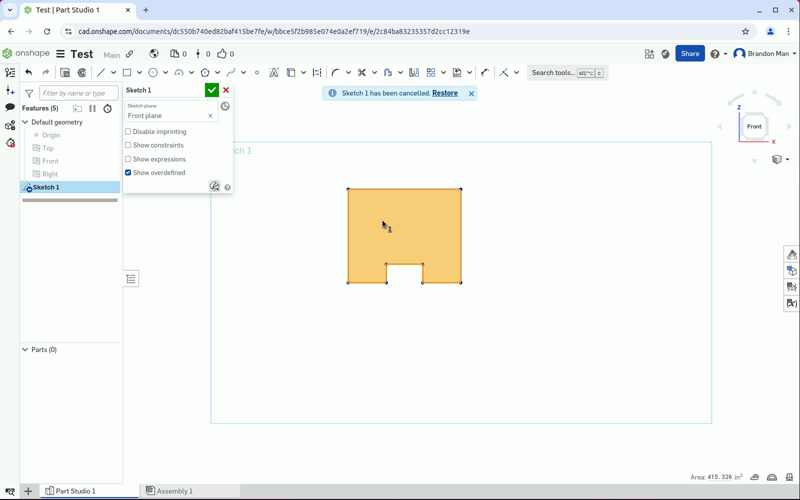
mouse_move(73, 352)
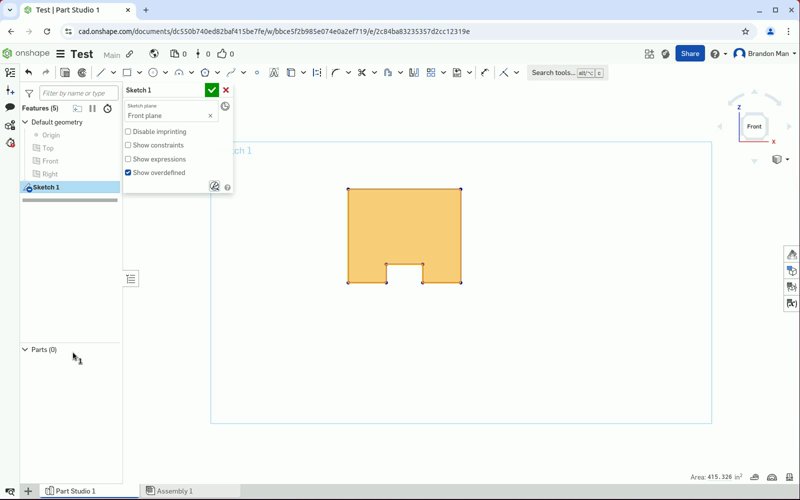
key(shift+y)
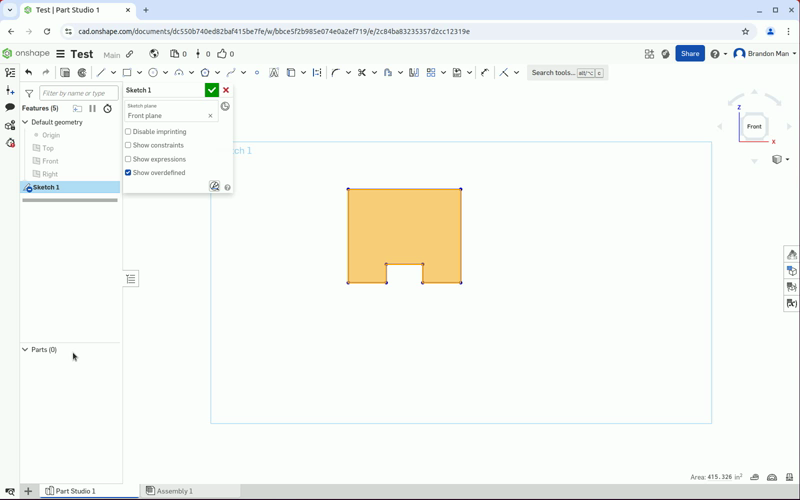
key(shift+e)
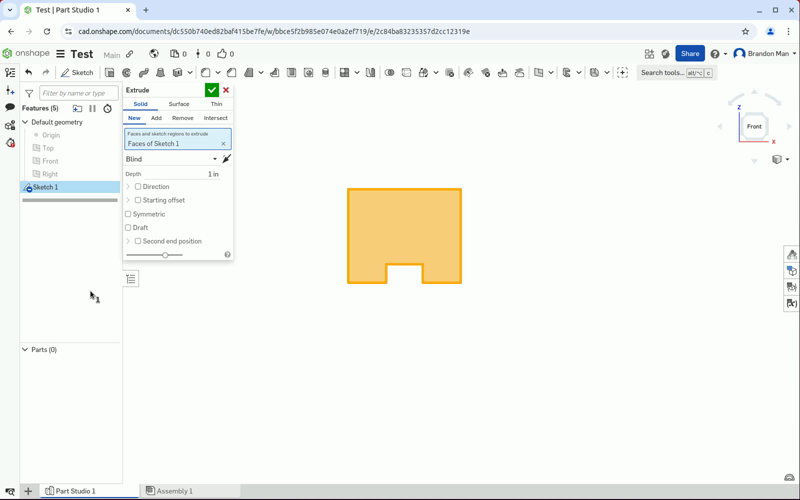
mouse_move(143, 106)
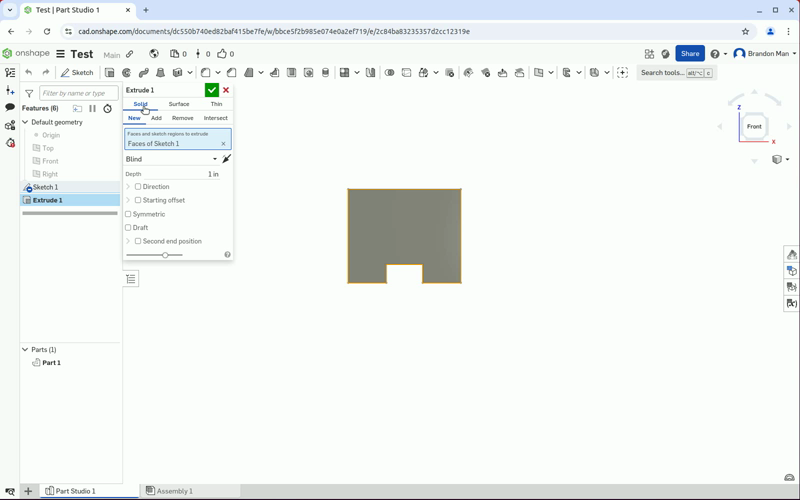
click(143, 106)
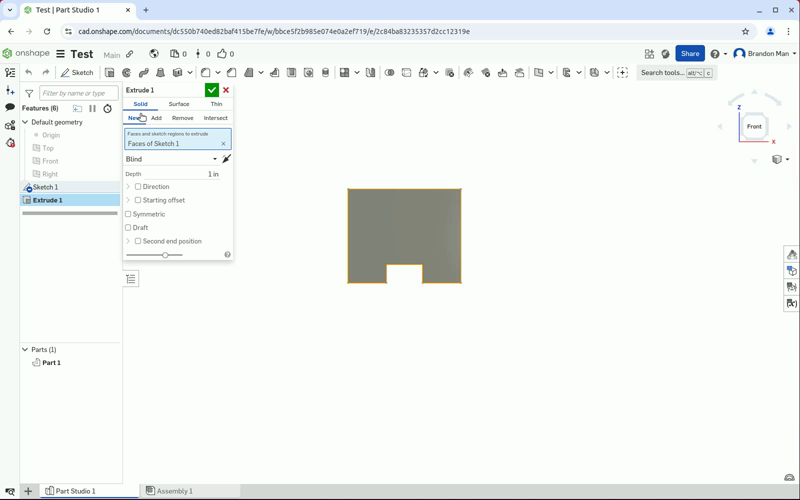
mouse_move(137, 120)
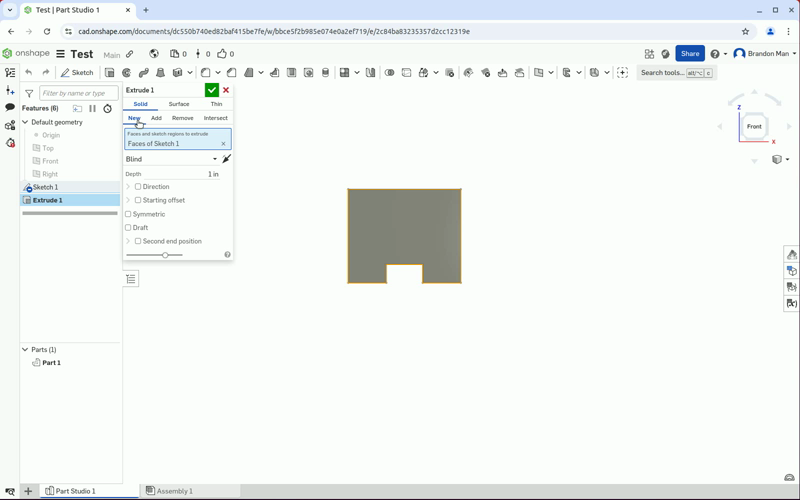
click(137, 120)
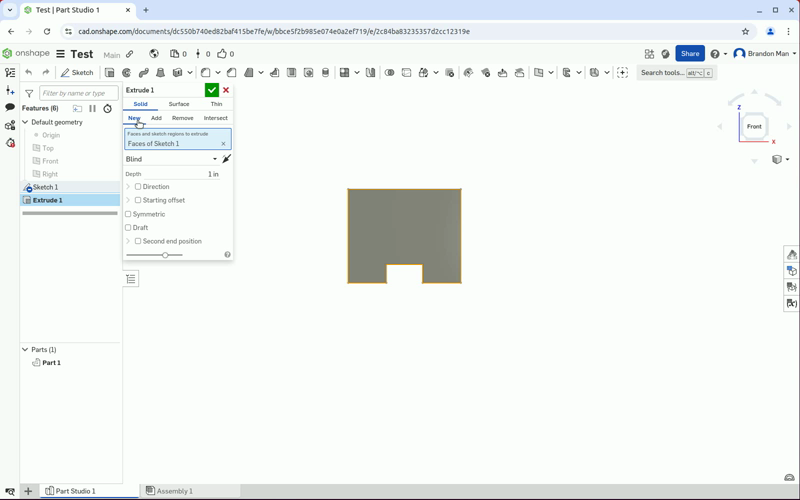
key(tab, 4)
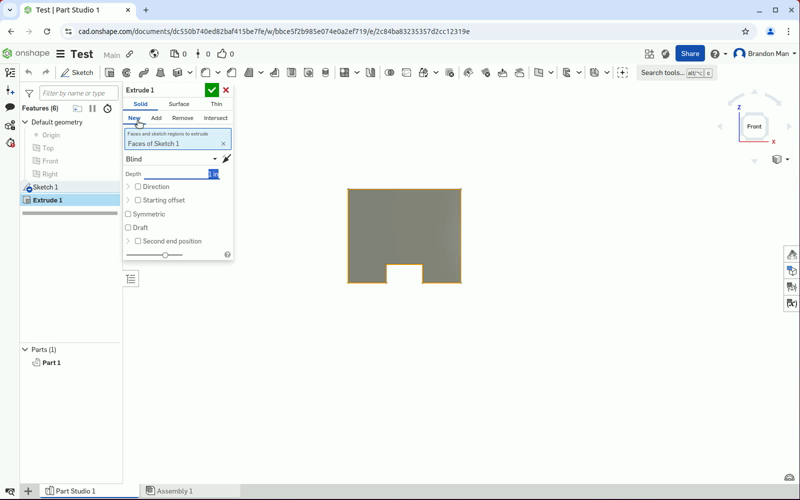
text(15.405)
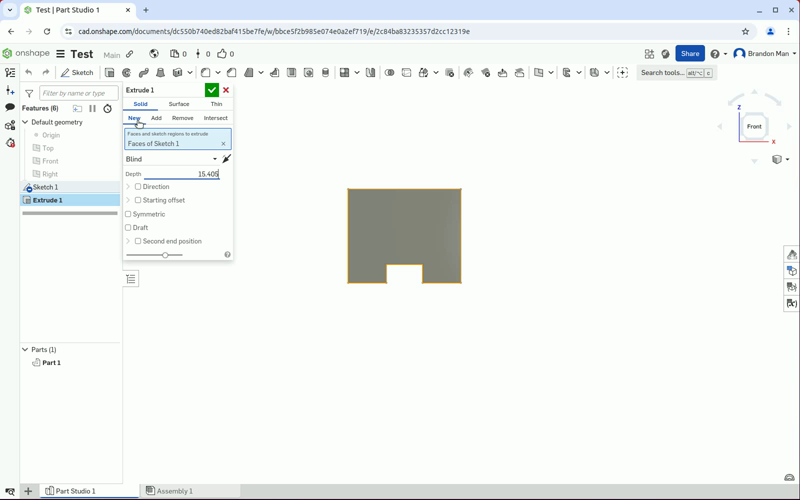
key(enter)
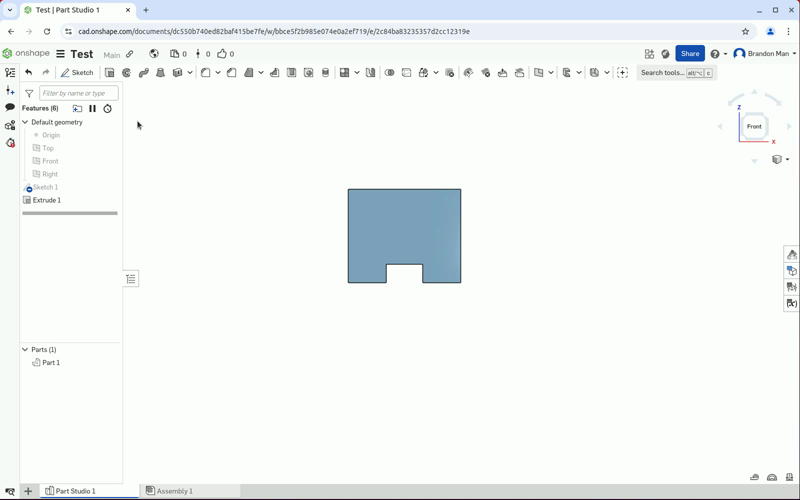
key(shift+h)
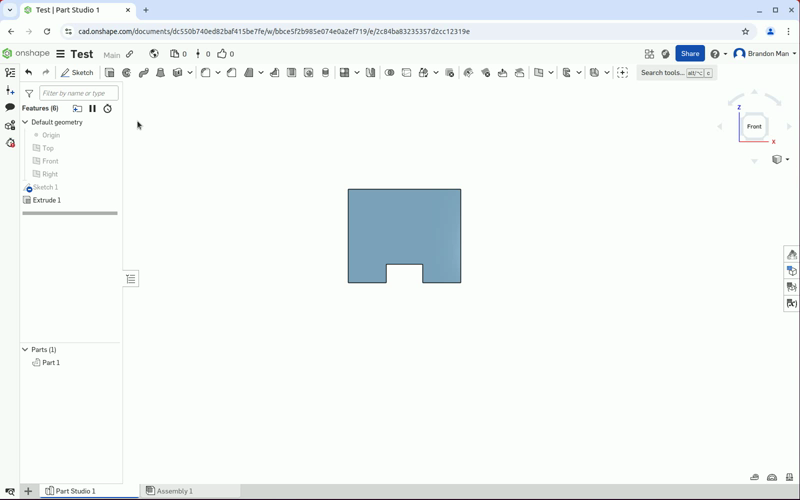
key(shift+h)
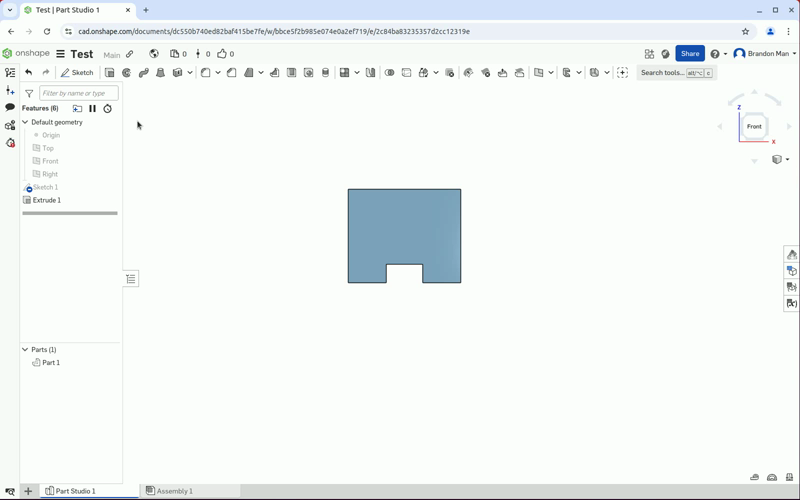
mouse_move(73, 189)
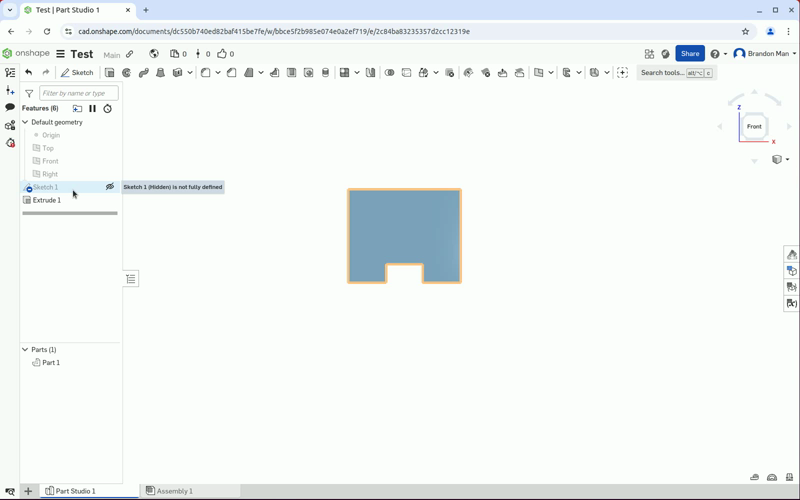
click(73, 189)
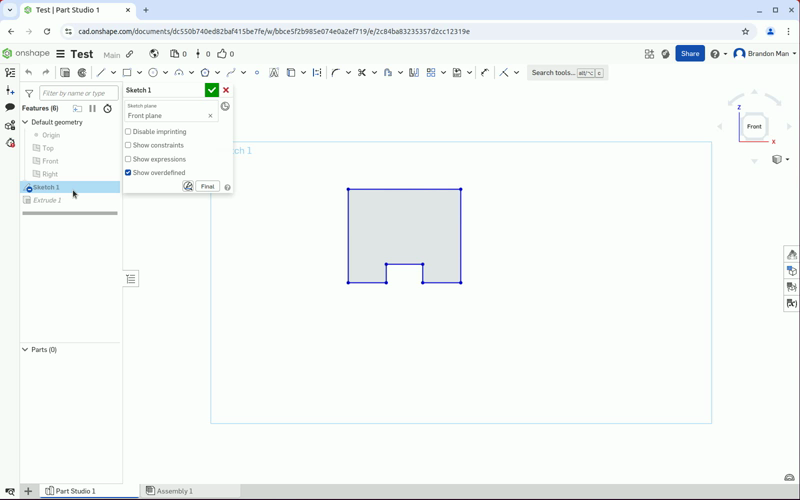
mouse_move(229, 92)
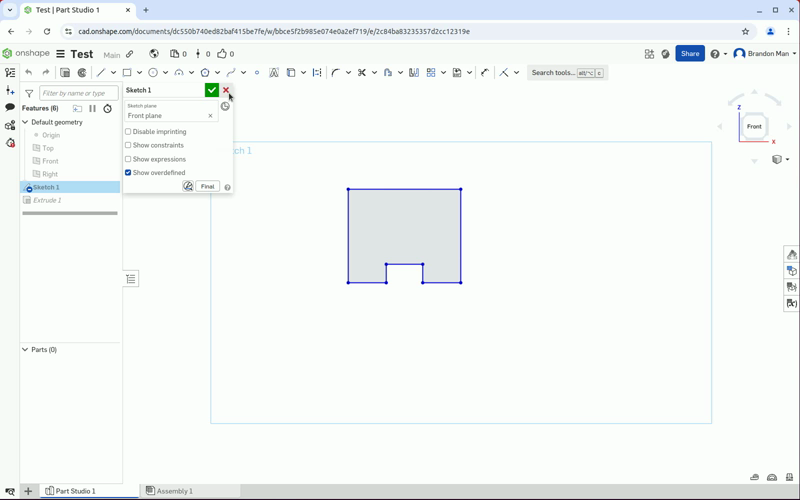
click(229, 92)
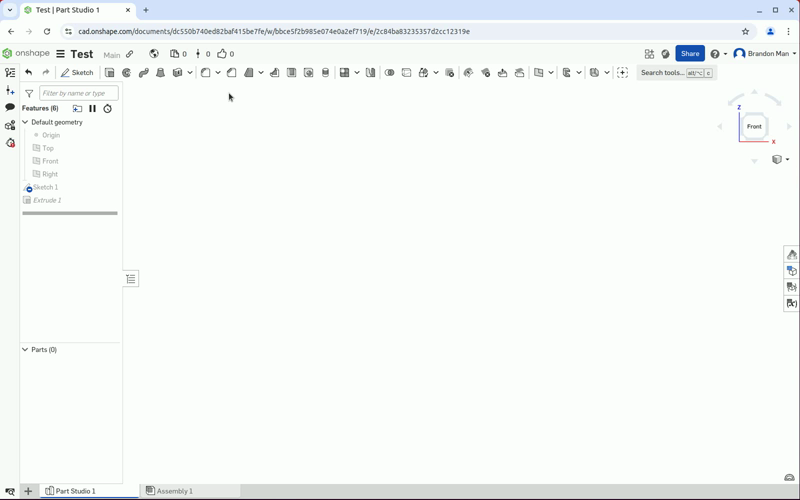
mouse_move(73, 352)
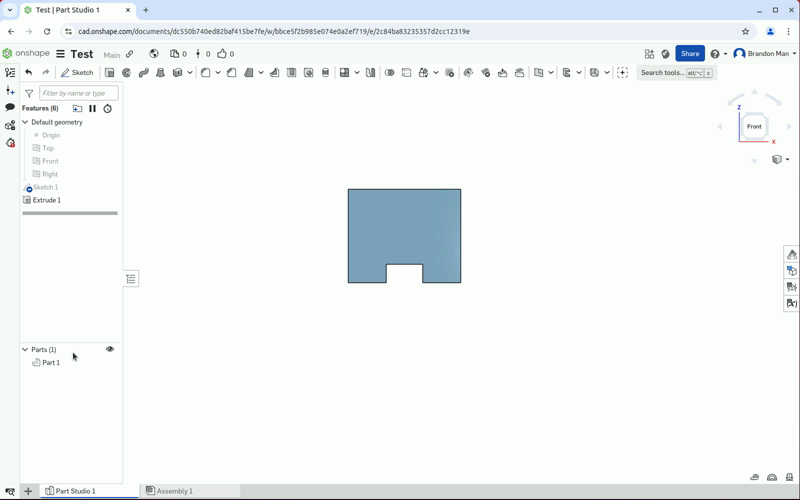
key(y)
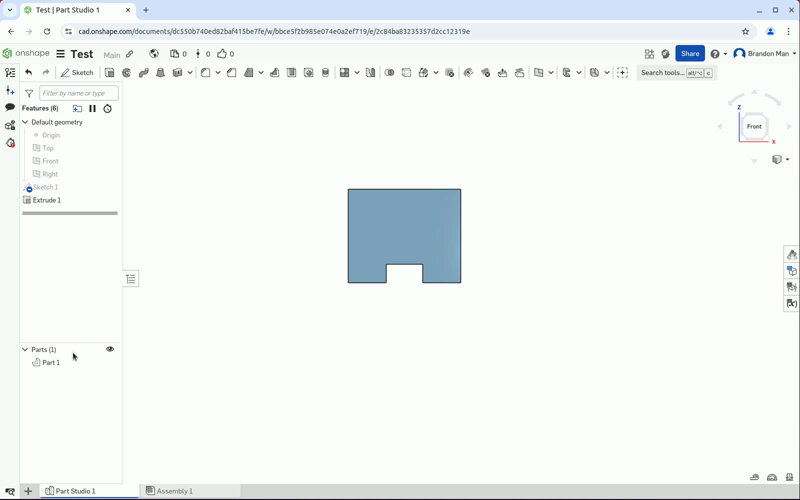
key(shift+p)
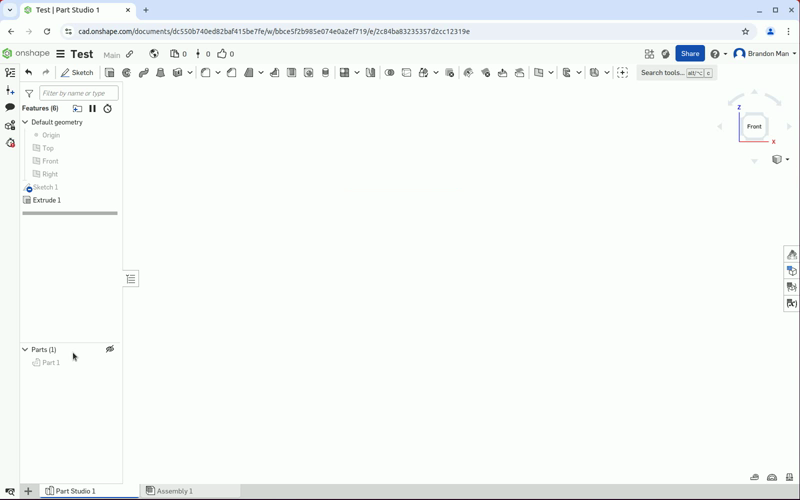
key(space)
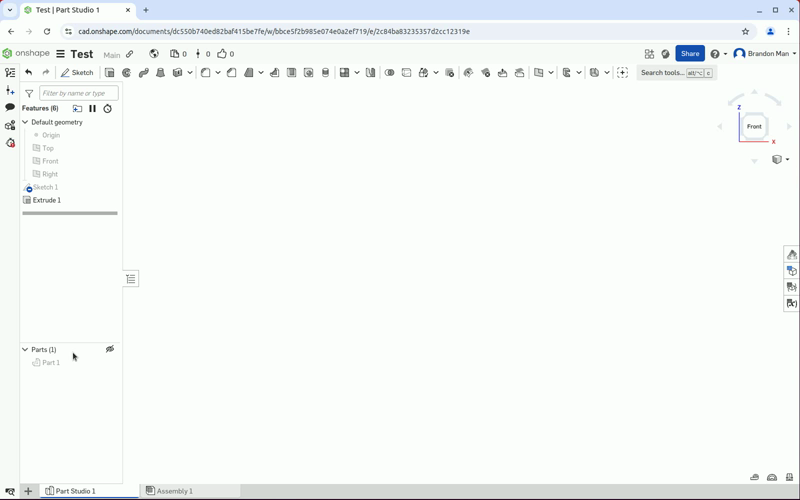
key_down(shift)
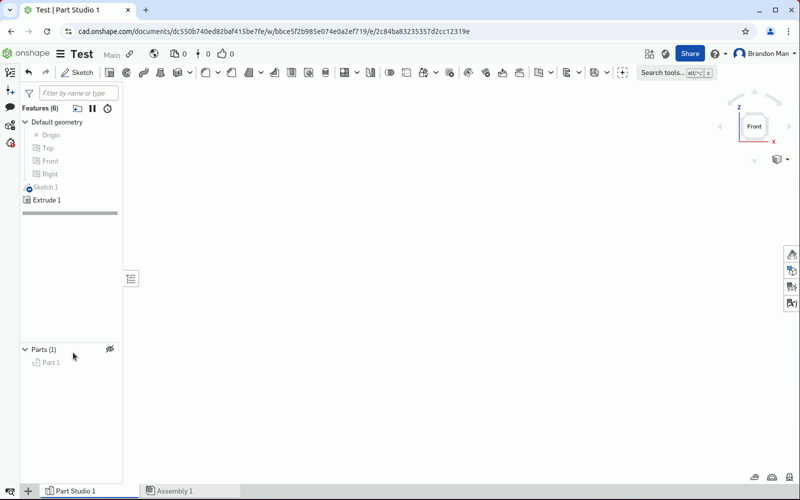
key(down)
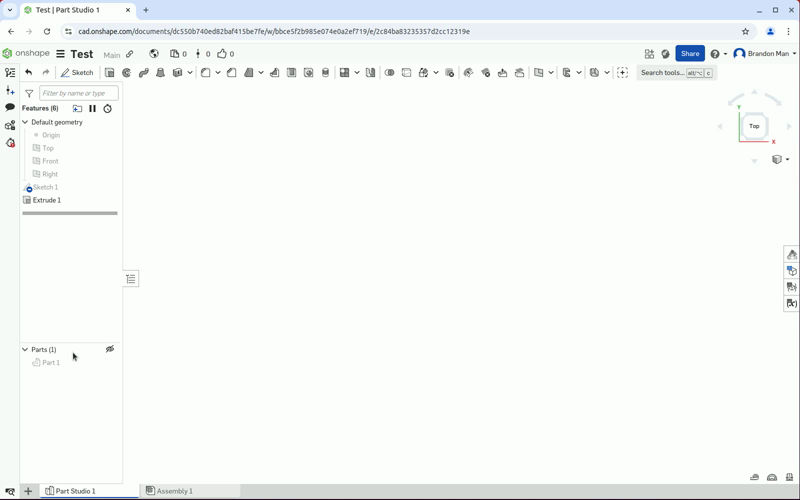
key_up(shift)
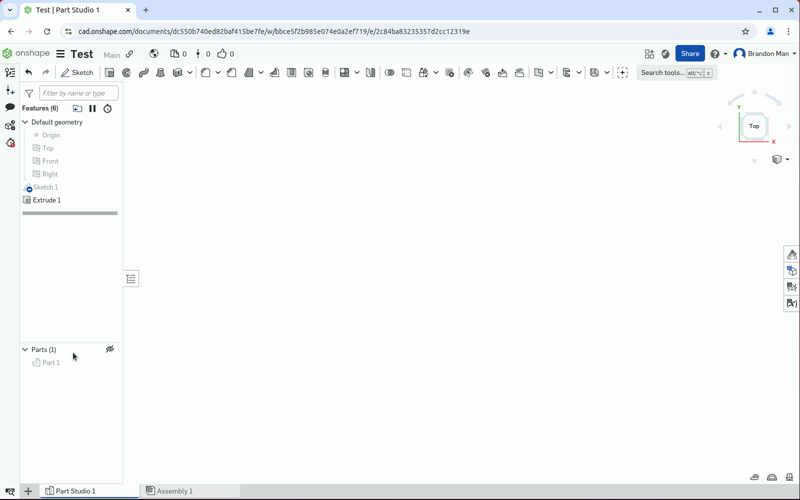
mouse_move(73, 352)
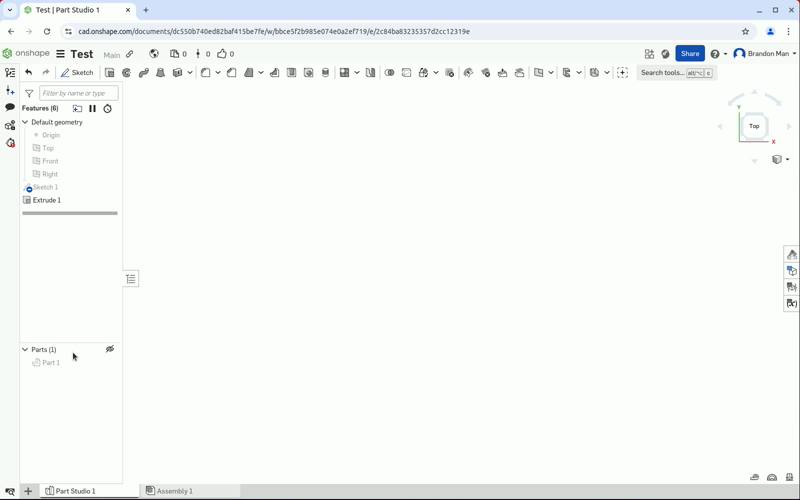
key(shift+y)
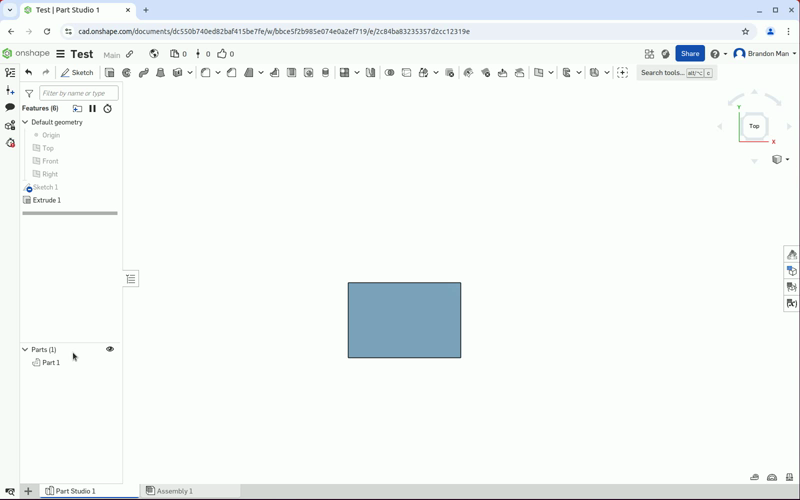
mouse_move(541, 75)
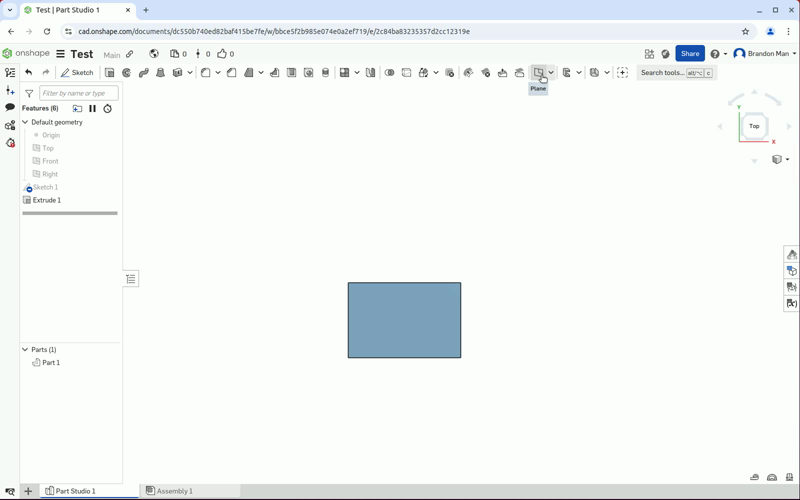
click(541, 75)
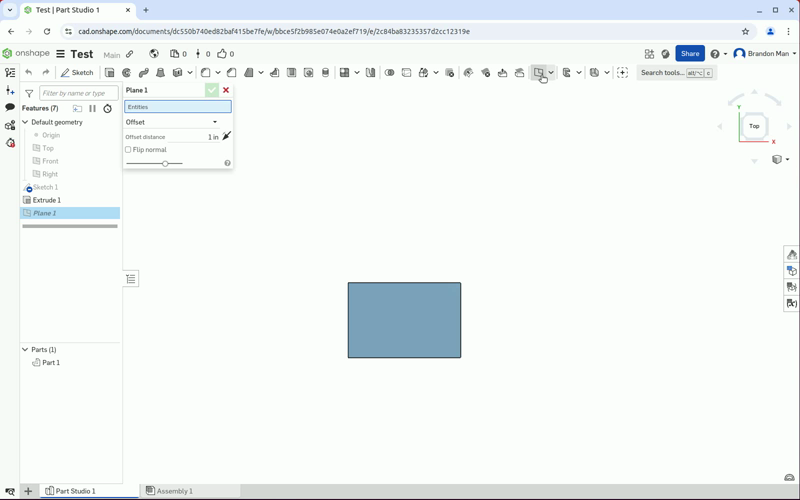
mouse_move(73, 150)
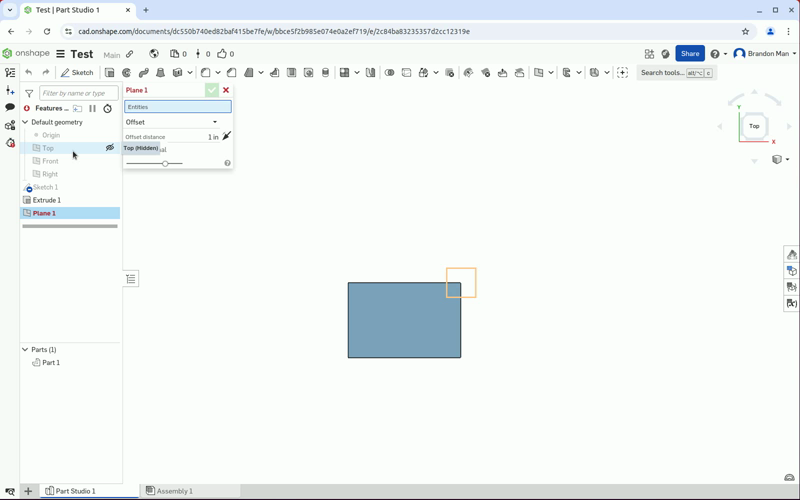
click(73, 150)
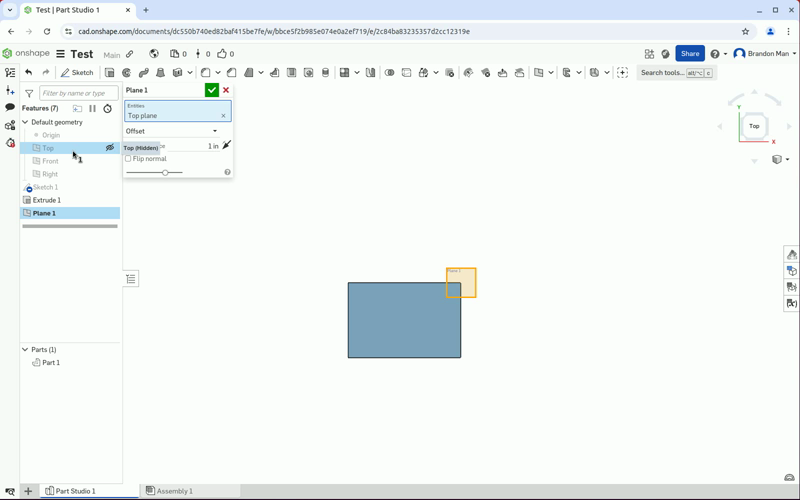
key(tab, 2)
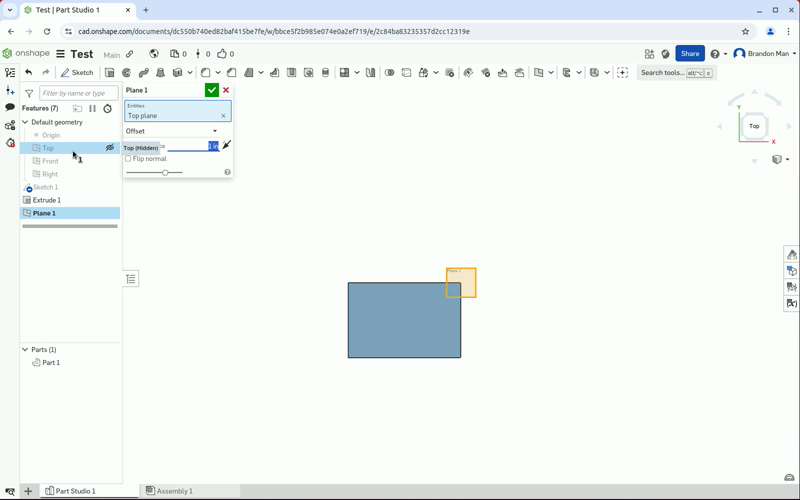
text(19.257)
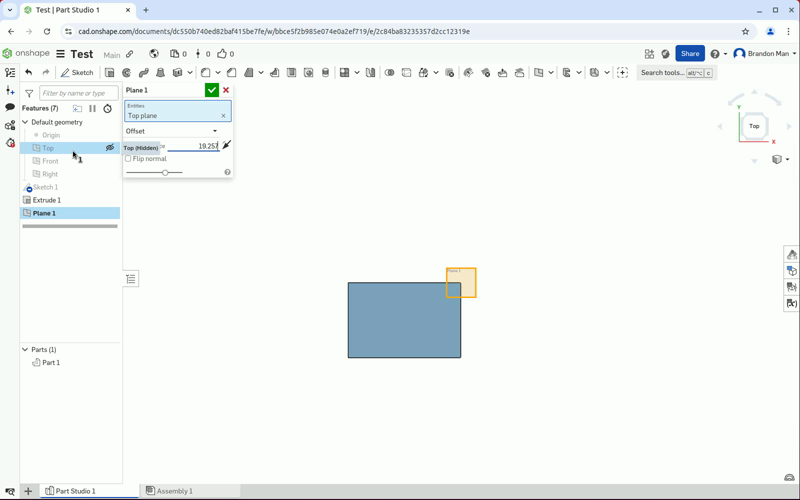
key(enter, 2)
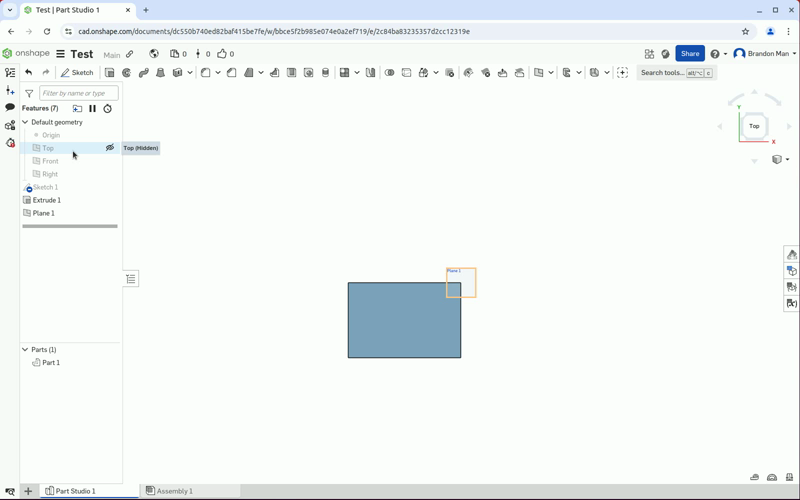
key(shift+s)
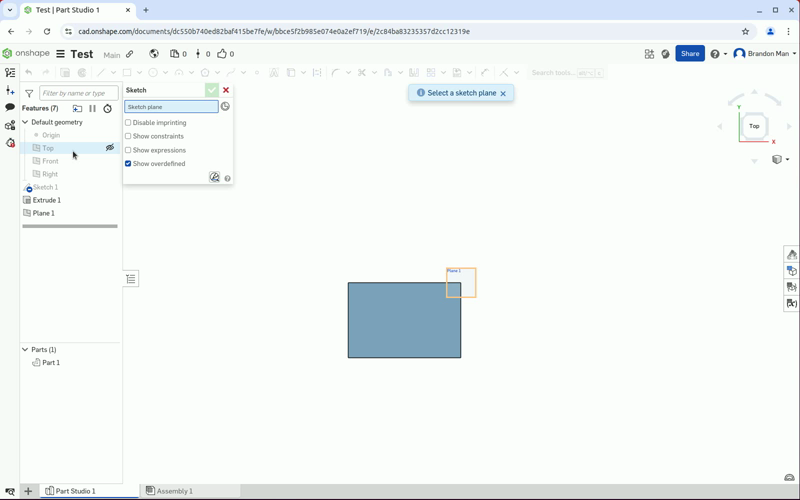
mouse_move(73, 215)
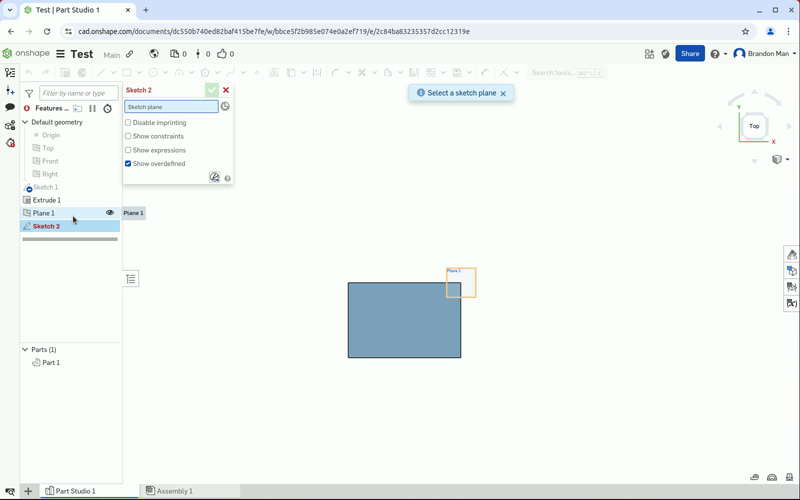
click(73, 215)
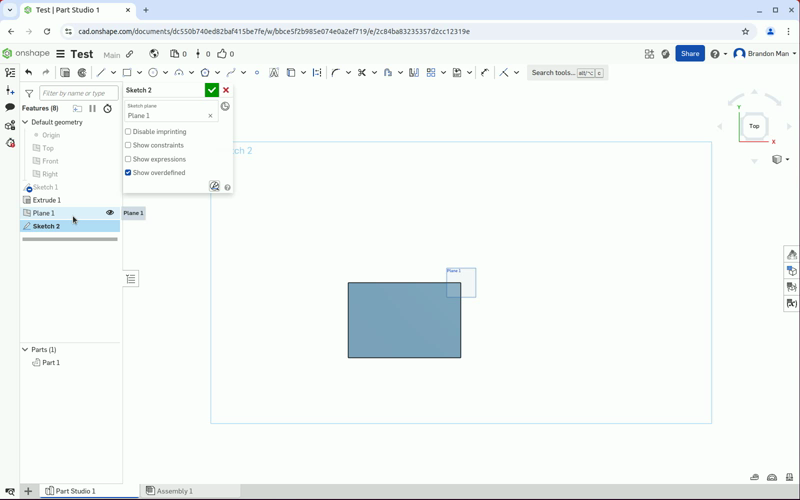
mouse_move(73, 352)
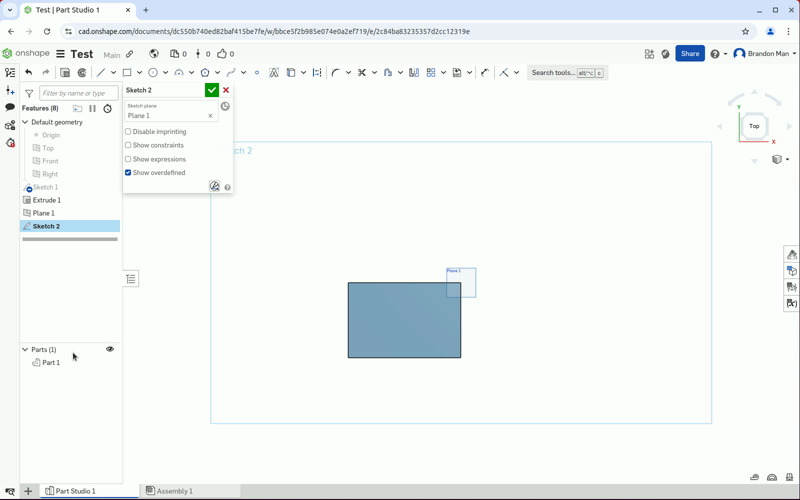
key(y)
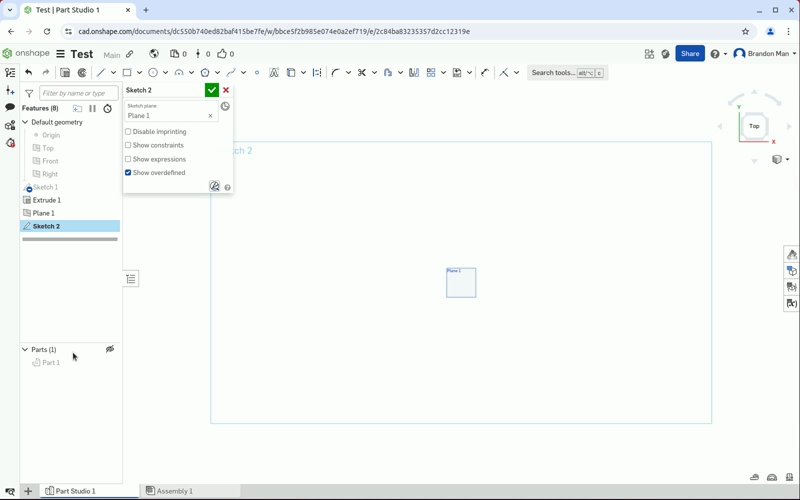
key(l)
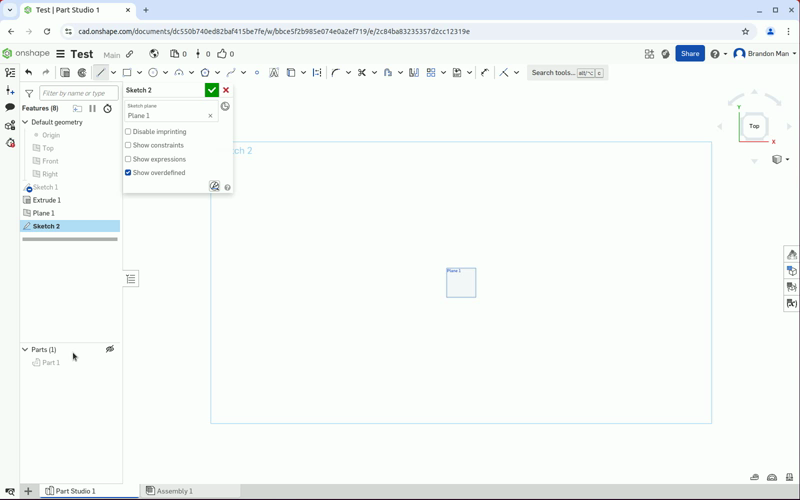
key_down(shift)
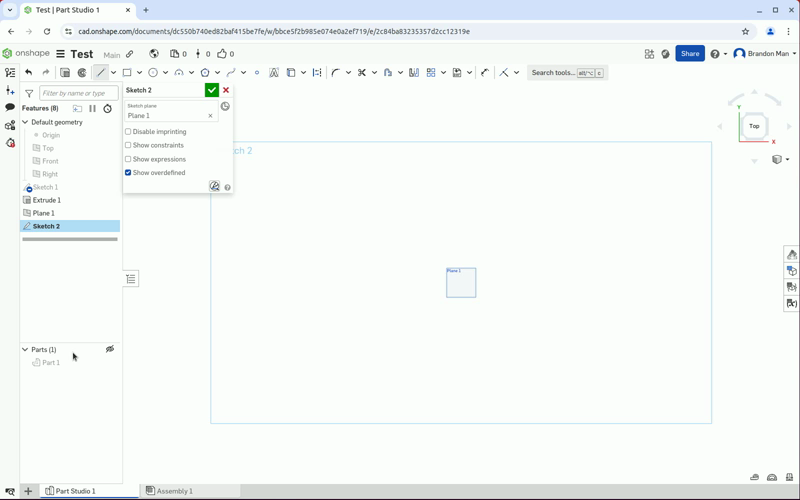
mouse_move(348, 339)
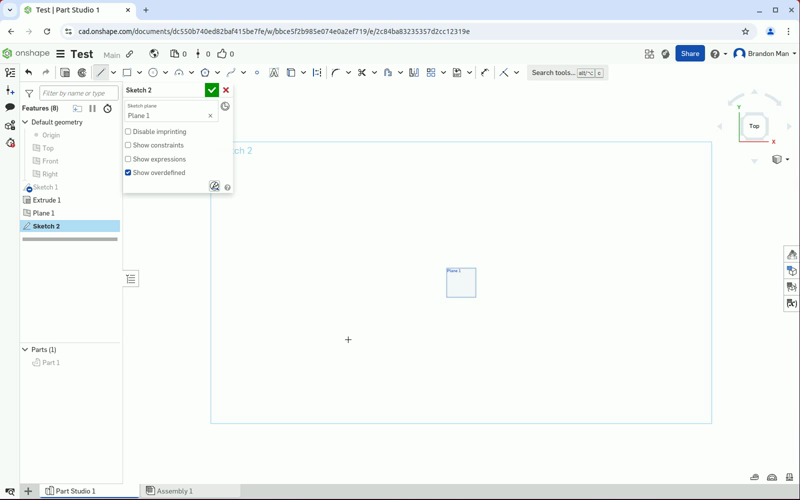
click(348, 339)
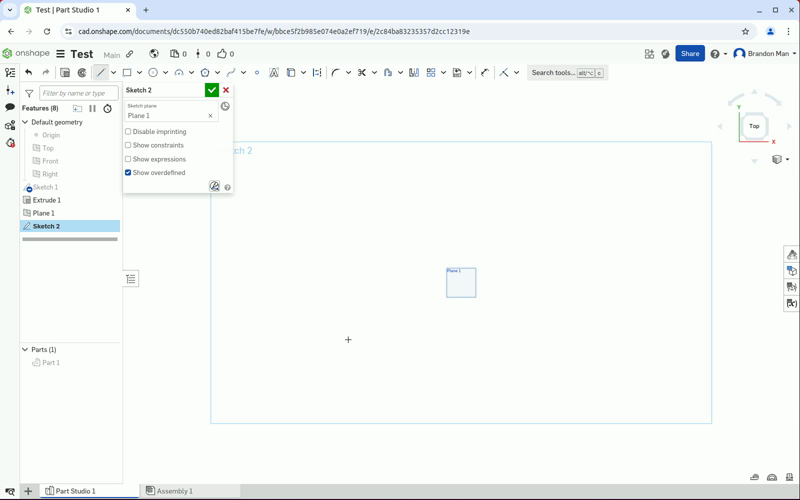
key_up(shift)
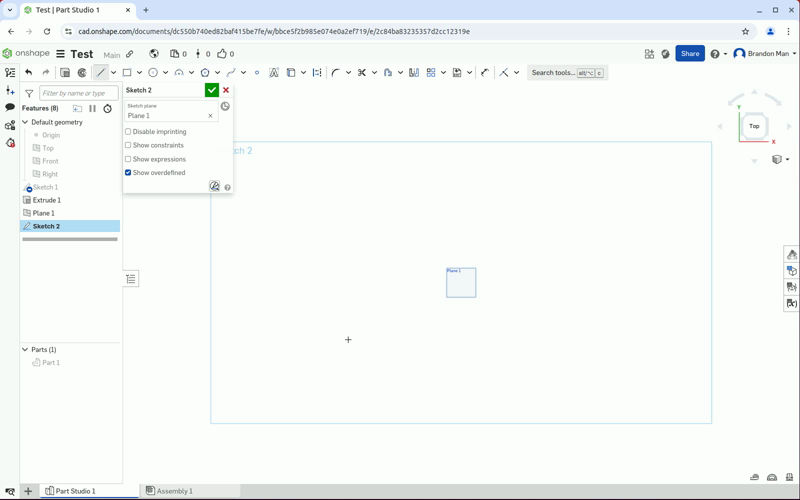
key_down(shift)
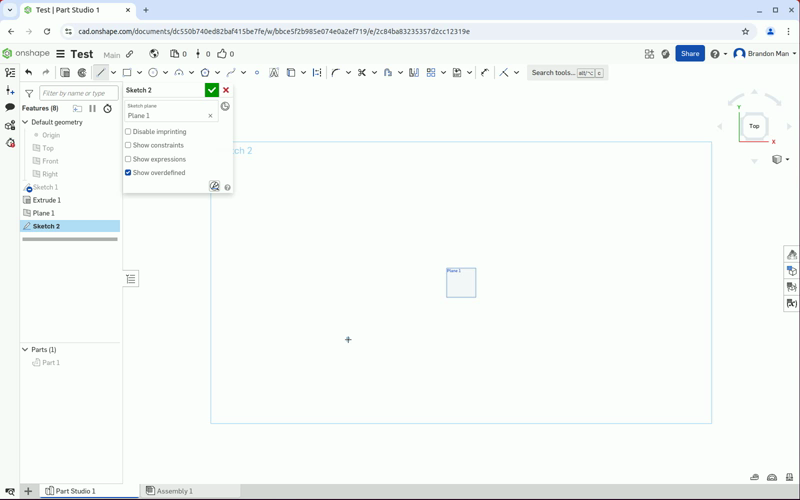
mouse_move(460, 339)
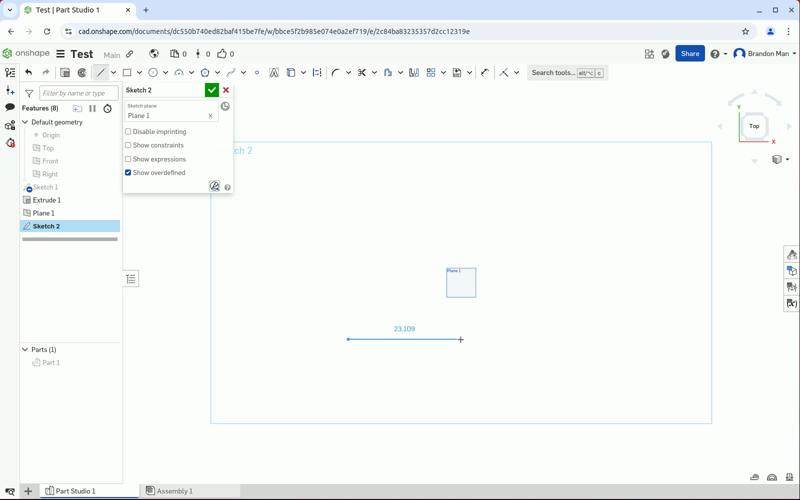
click(460, 339)
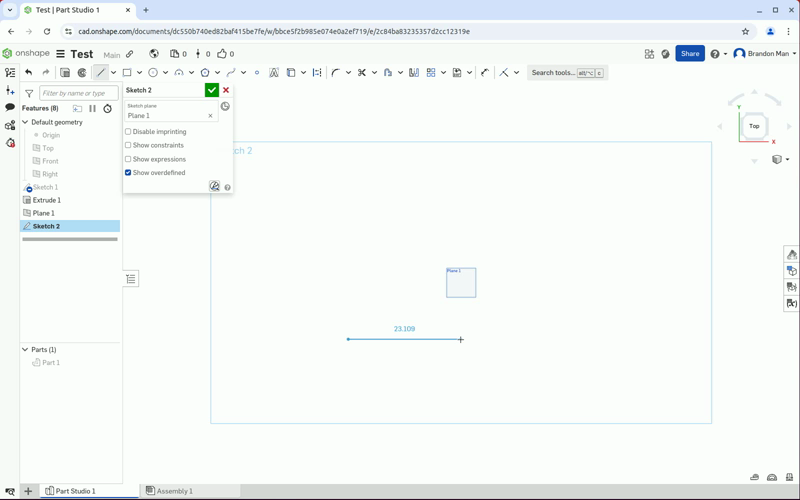
key_up(shift)
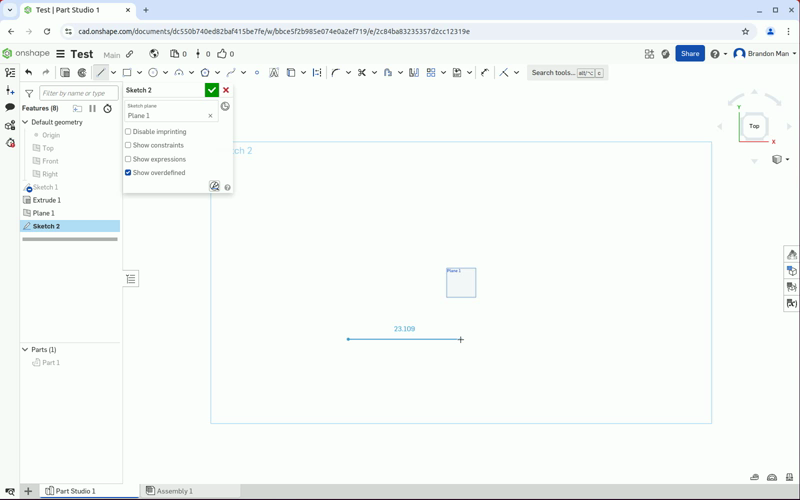
key_down(shift)
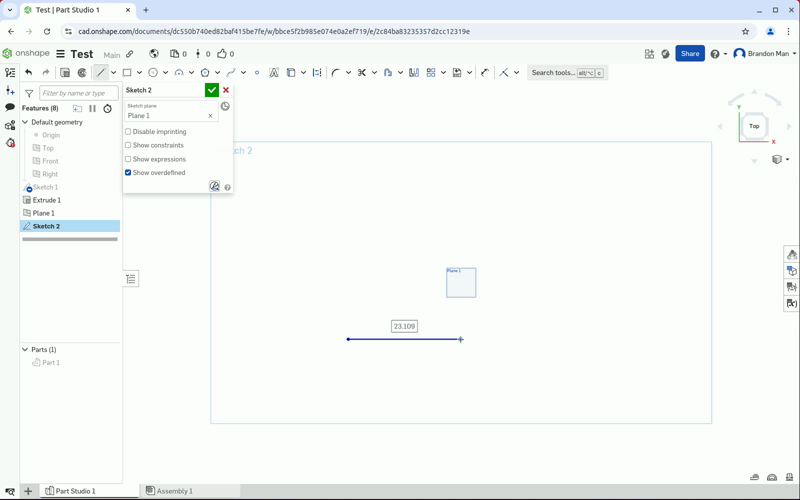
mouse_move(490, 339)
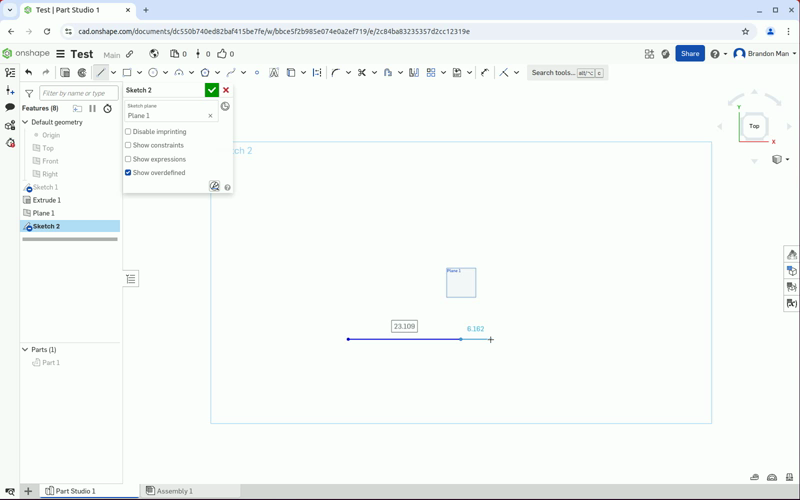
mouse_move(460, 301)
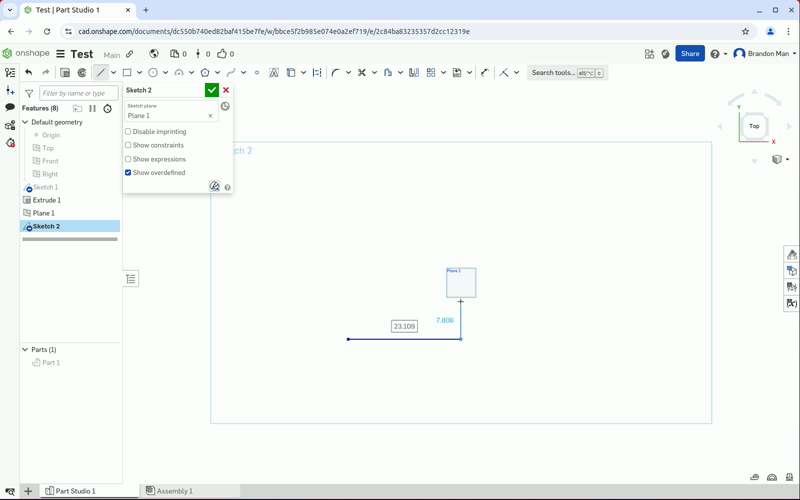
click(460, 301)
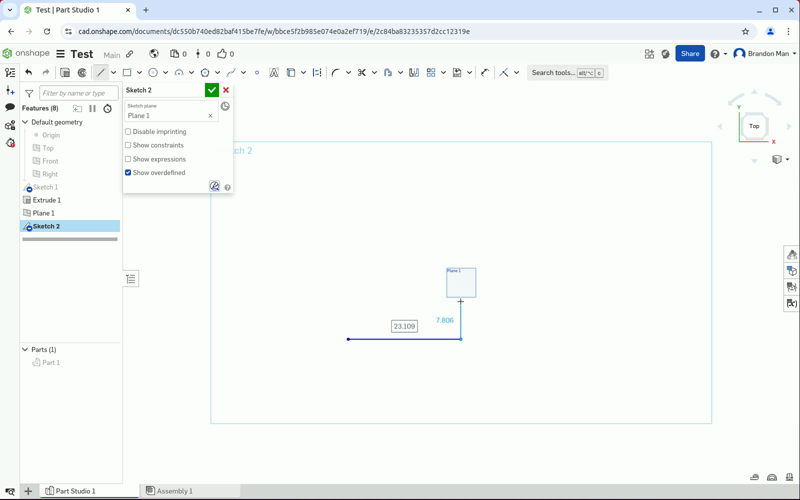
key_up(shift)
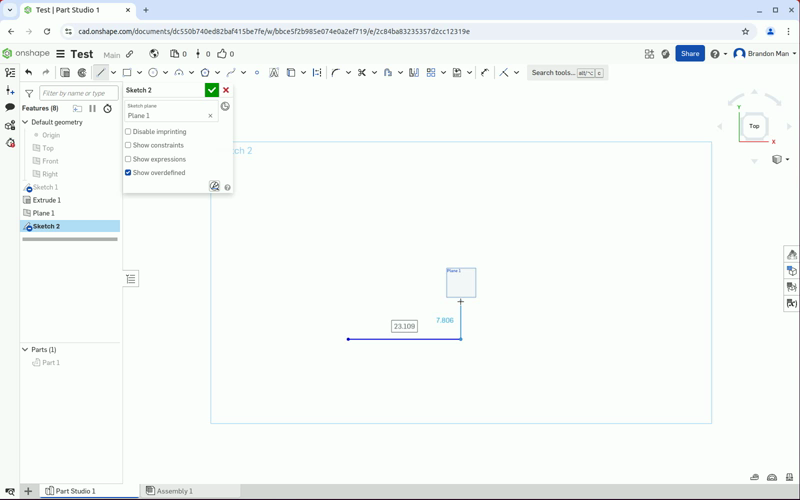
key_down(shift)
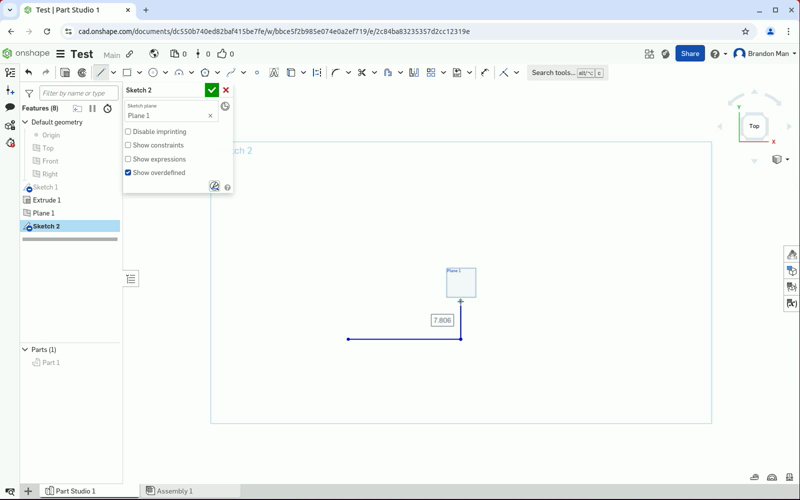
mouse_move(348, 301)
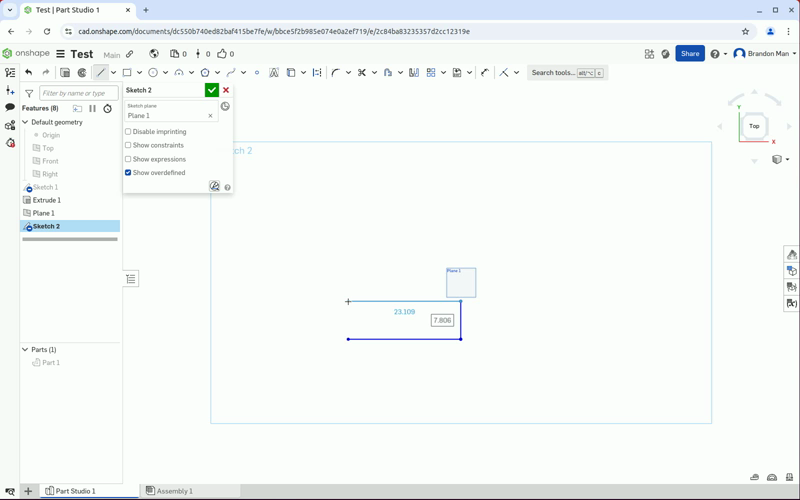
click(348, 301)
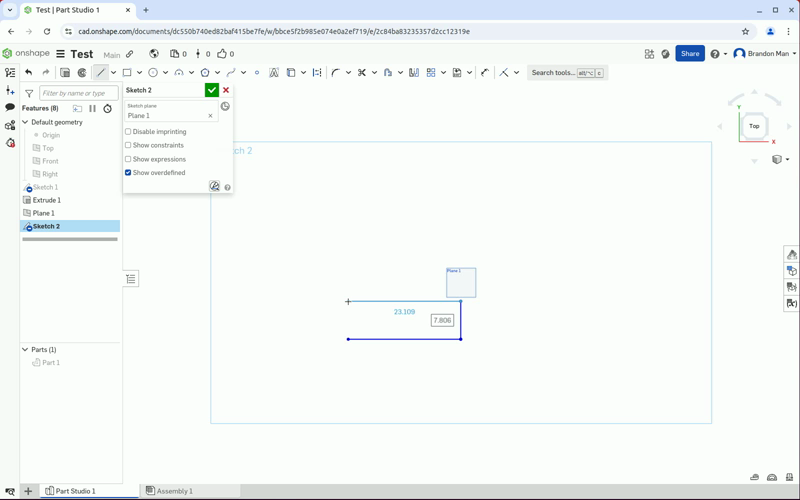
key_up(shift)
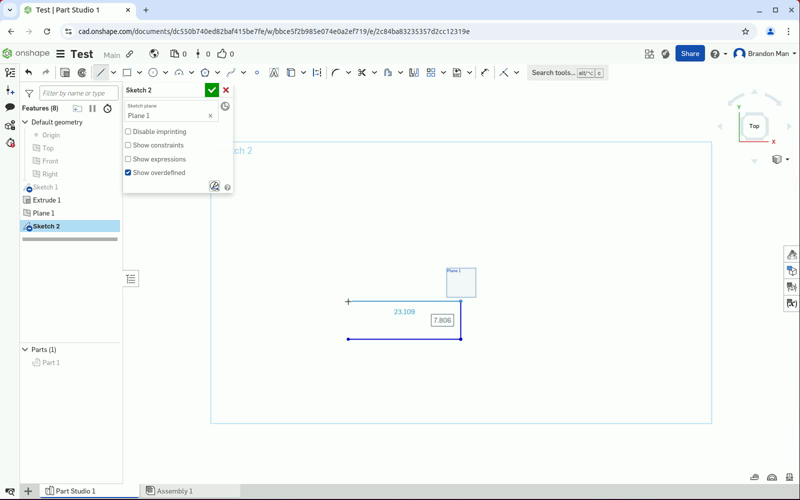
mouse_move(378, 301)
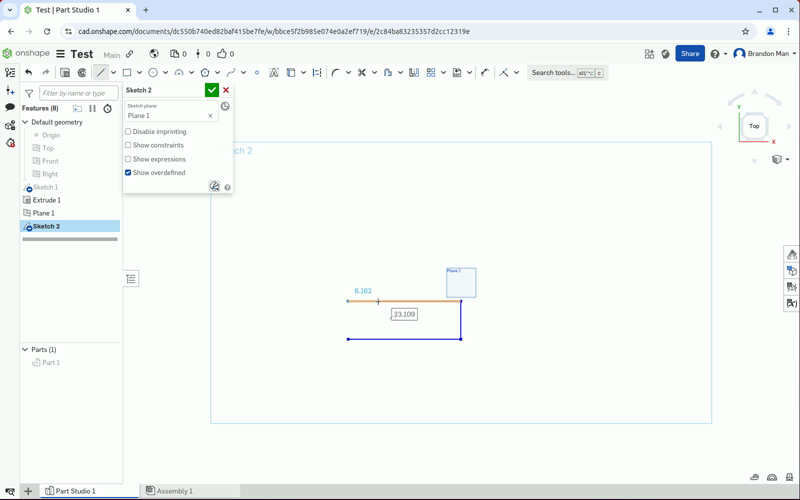
key_down(shift)
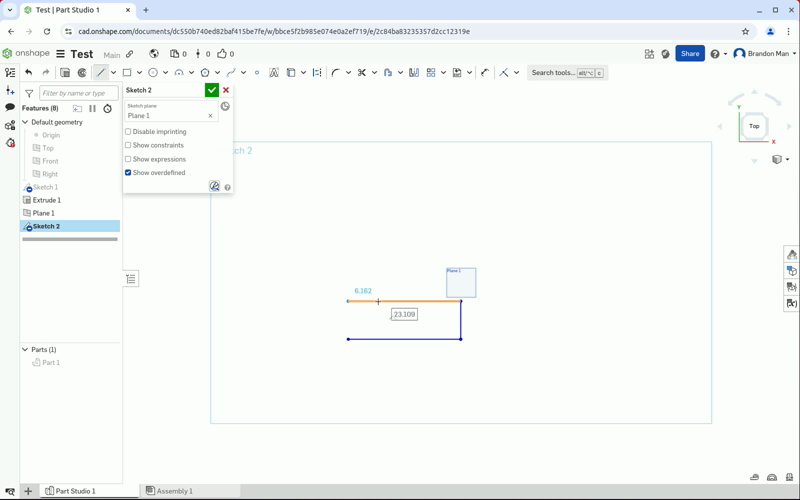
mouse_move(348, 339)
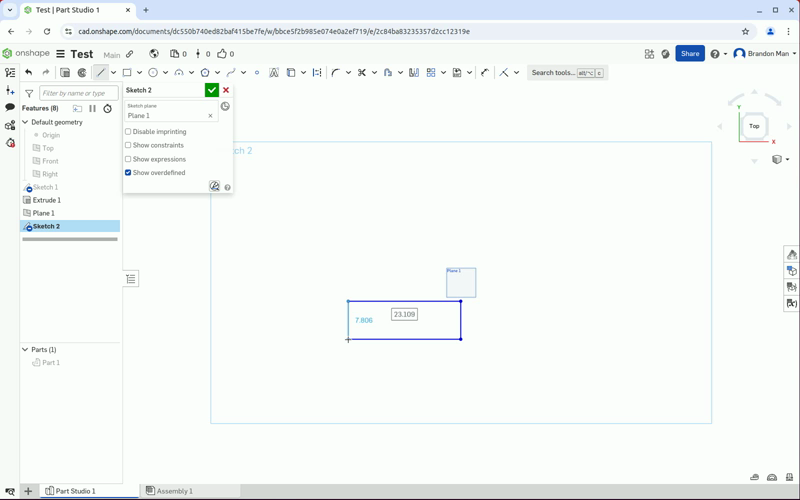
key_up(shift)
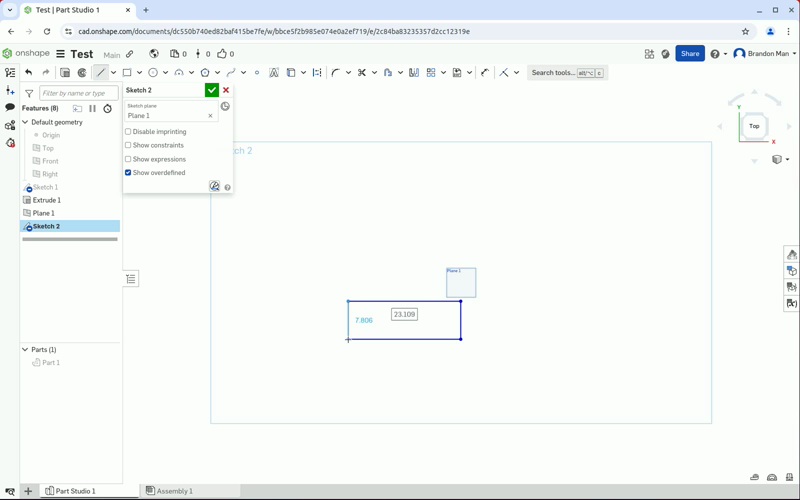
click(348, 339)
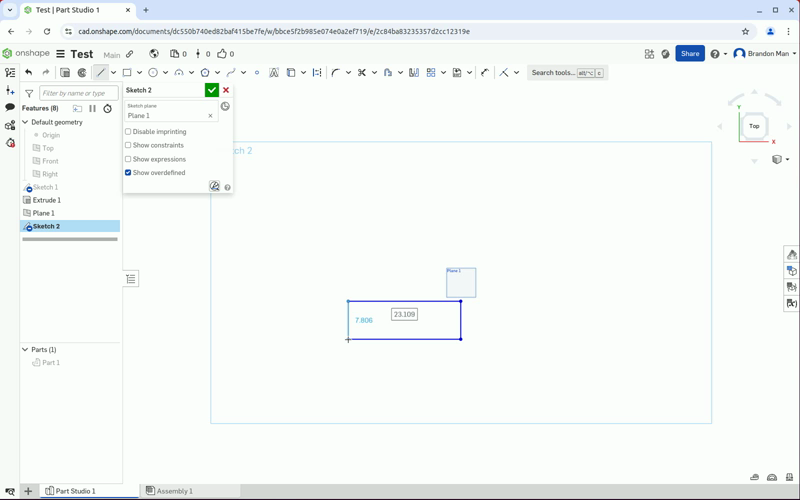
key(esc)
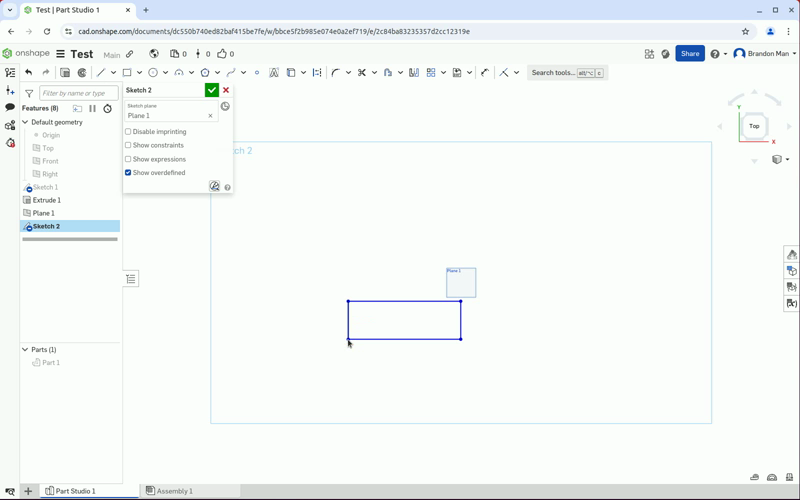
mouse_move(371, 305)
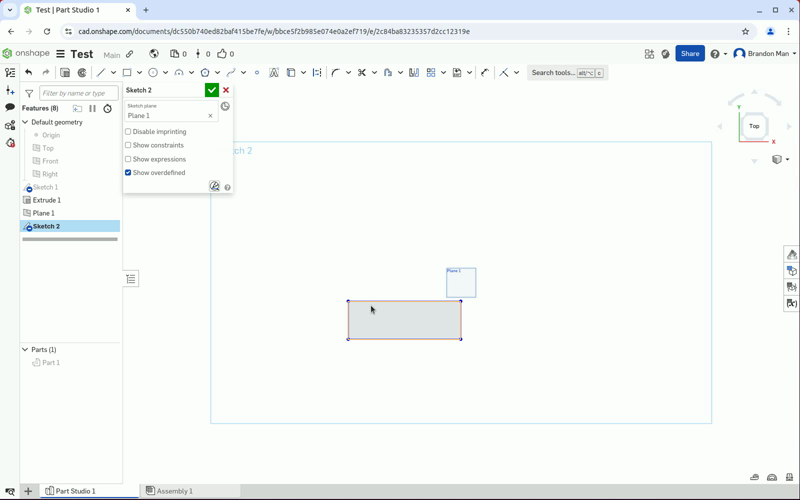
click(371, 305)
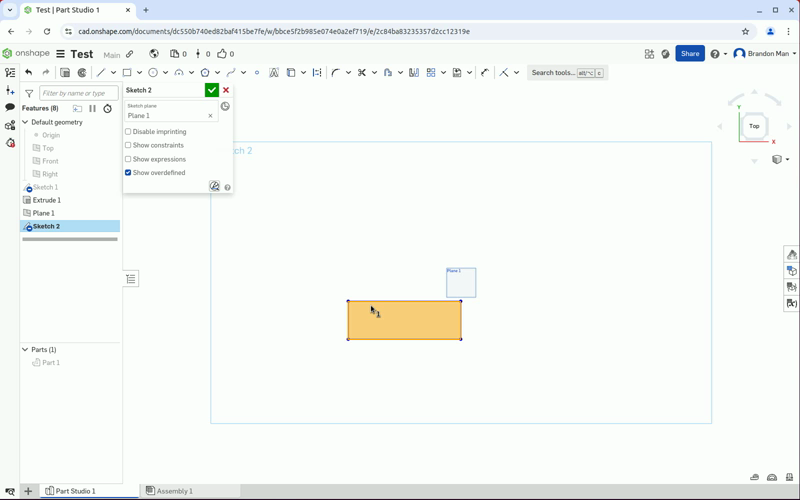
mouse_move(73, 352)
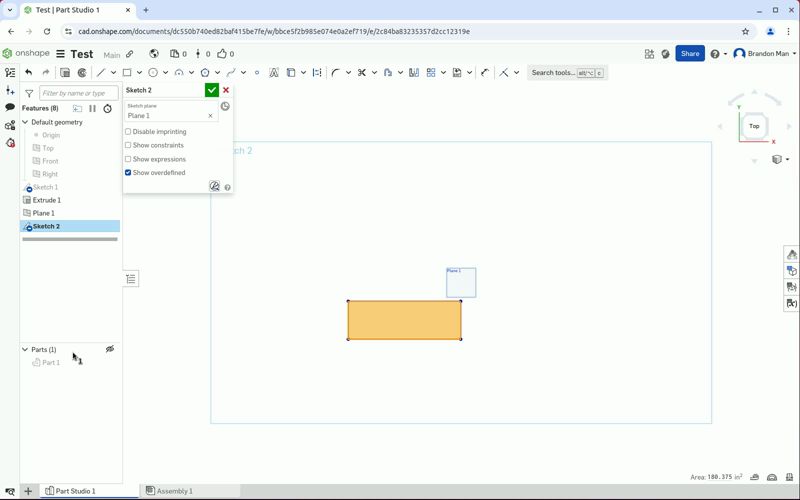
key(shift+y)
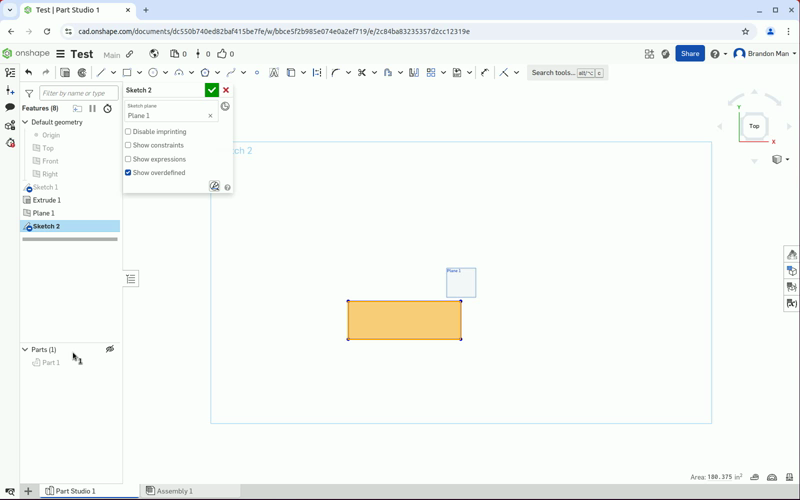
key(shift+e)
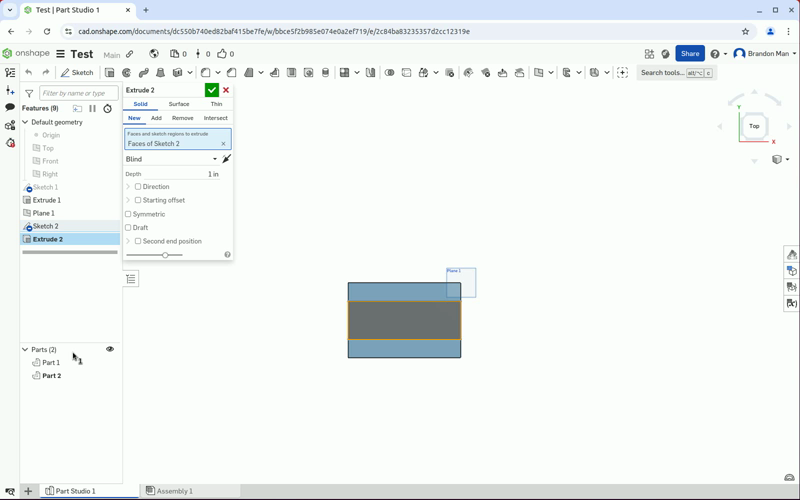
mouse_move(143, 106)
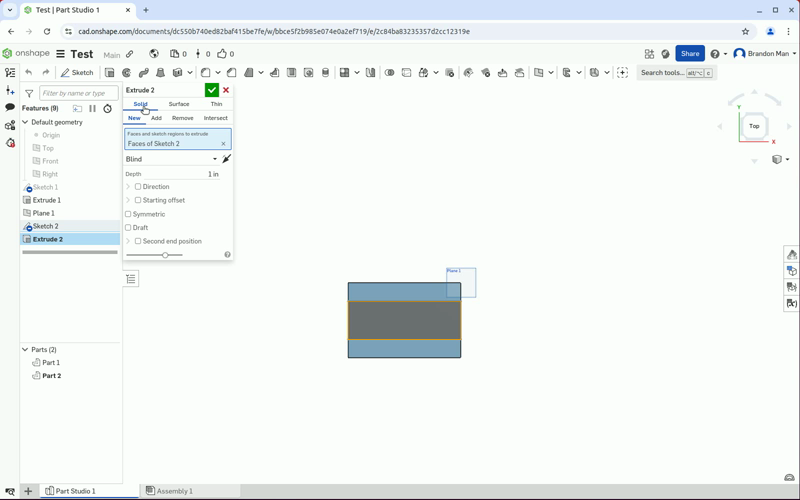
click(143, 106)
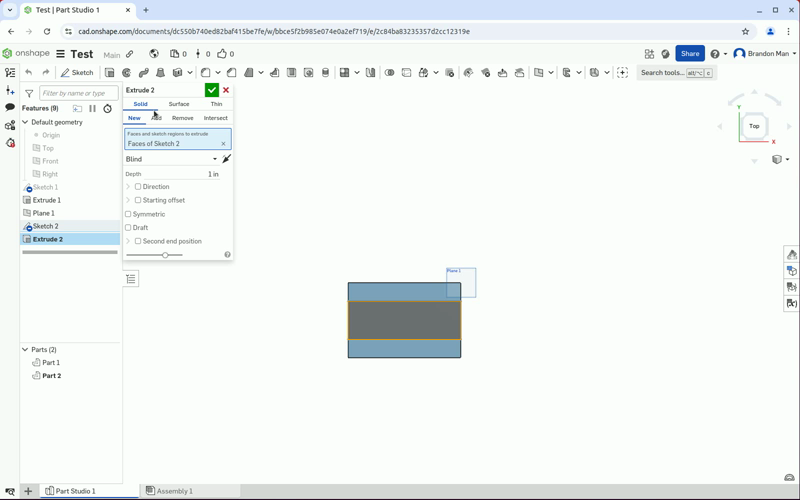
mouse_move(186, 120)
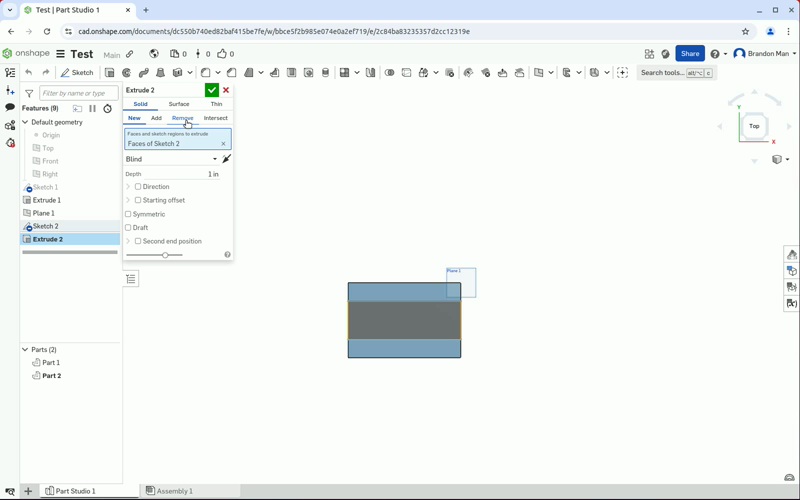
click(186, 120)
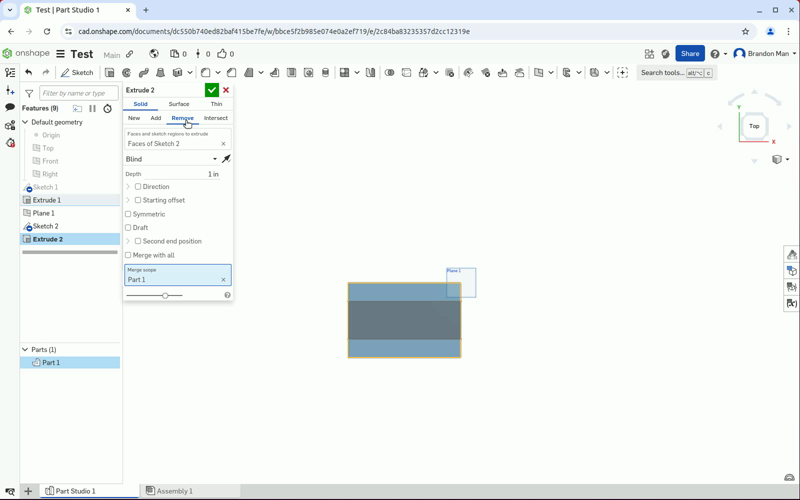
key(tab, 4)
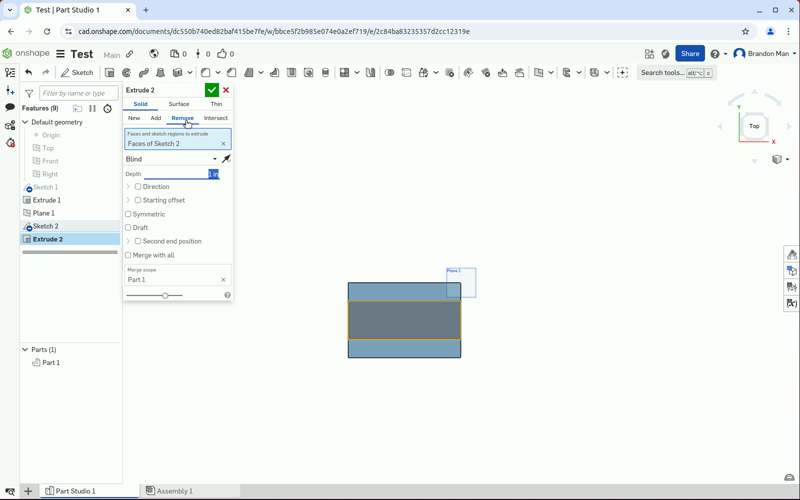
text(3.851)
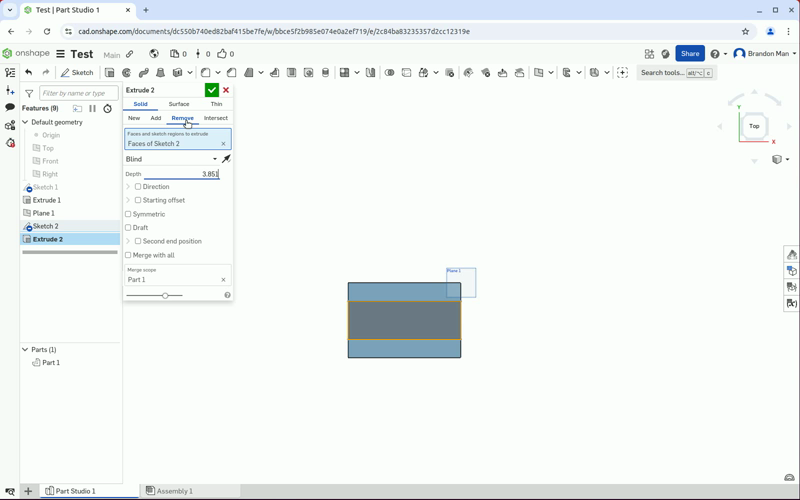
key(tab, 6)
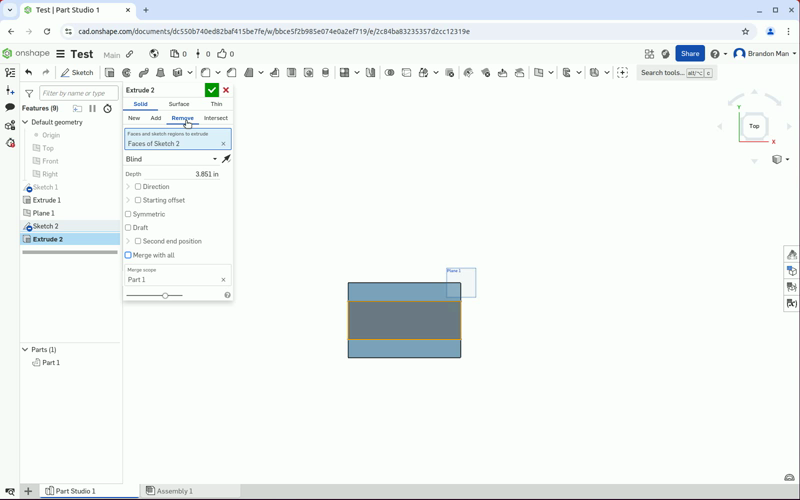
key(space)
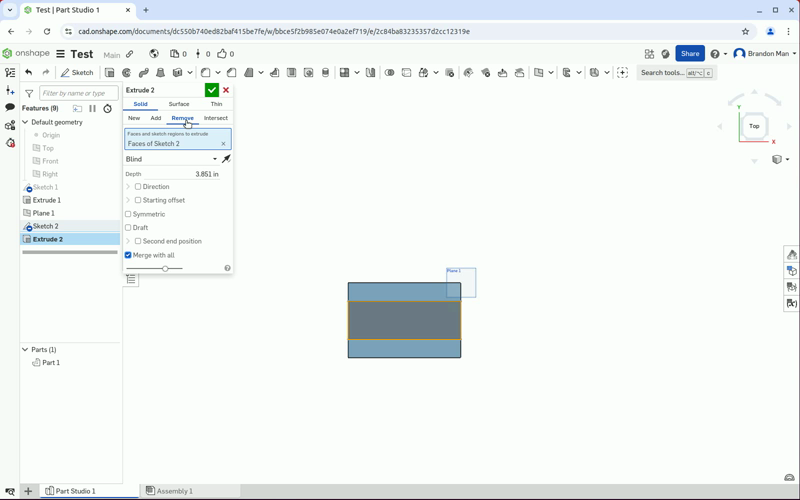
key(enter)
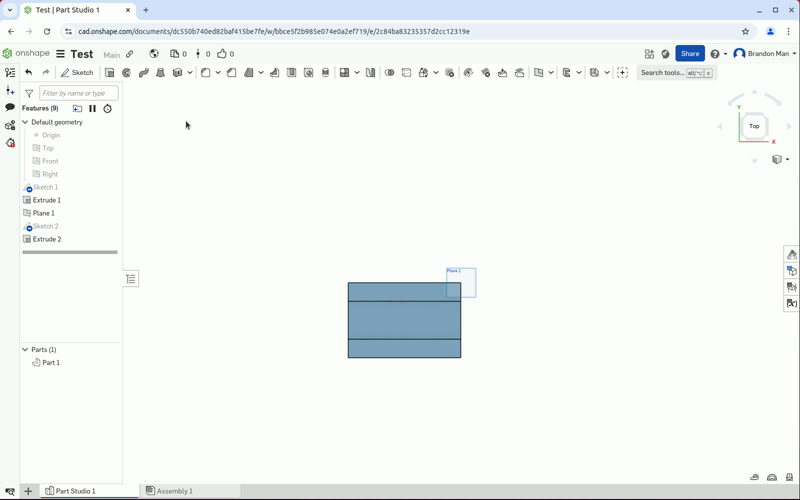
key(shift+h)
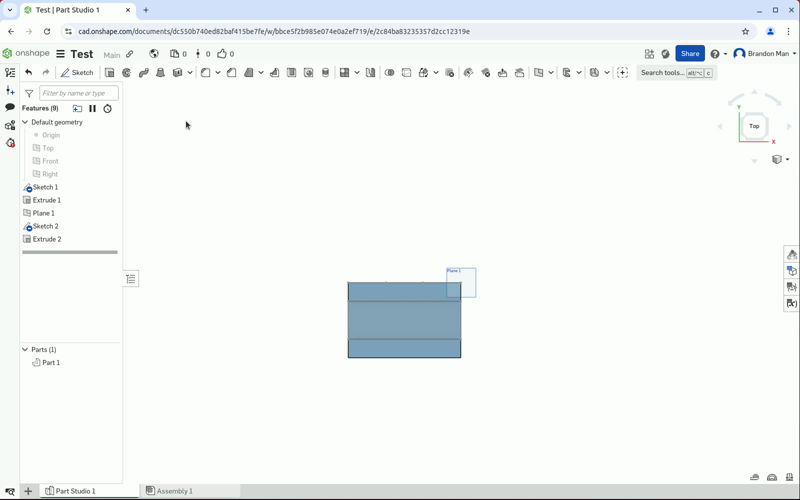
key(shift+h)
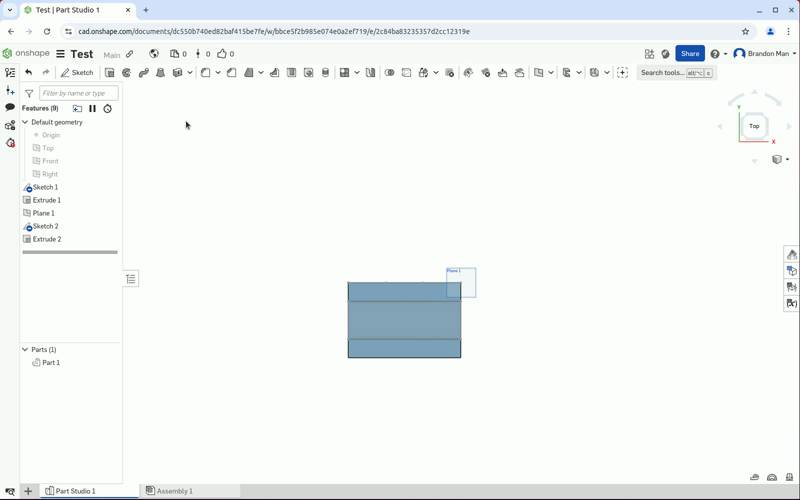
key(shift+7)
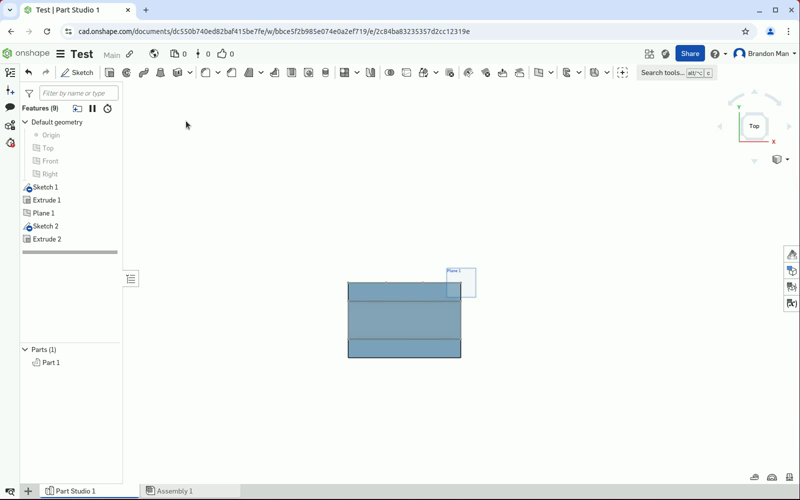
key(up, 3)
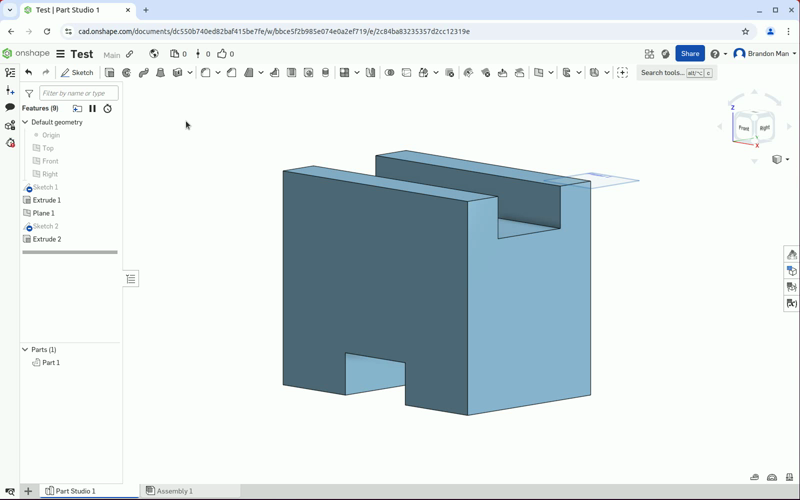
key(left, 3)
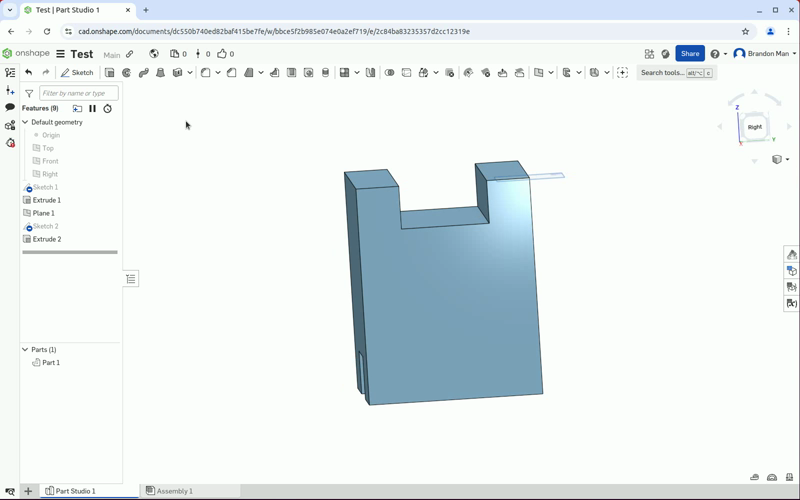
key(right, 3)
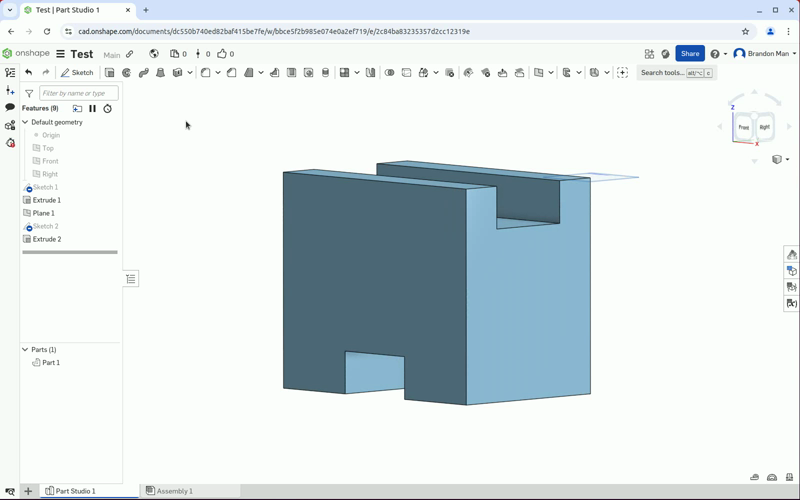
key(down, 3)
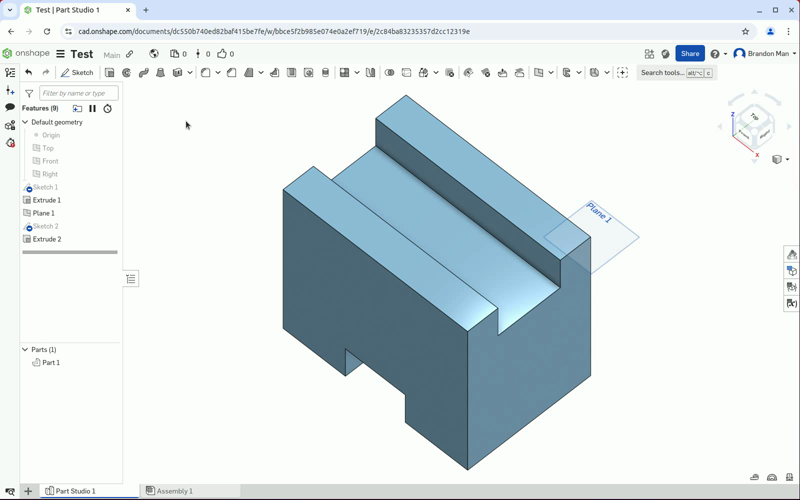
mouse_move(73, 189)
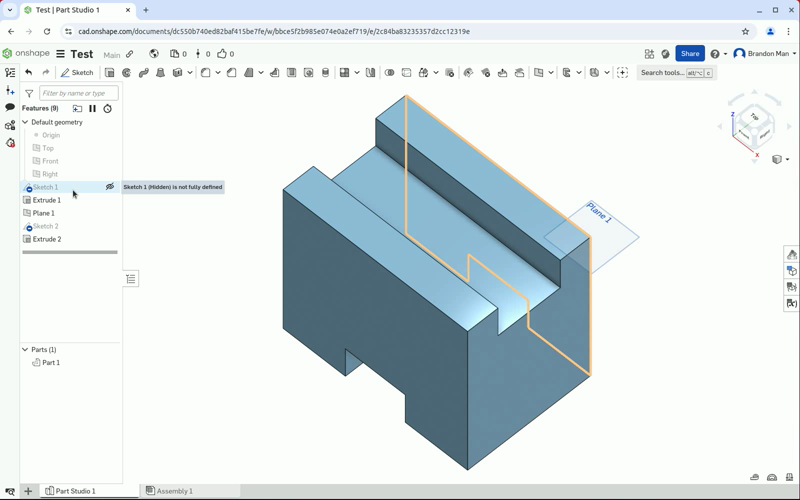
click(73, 189)